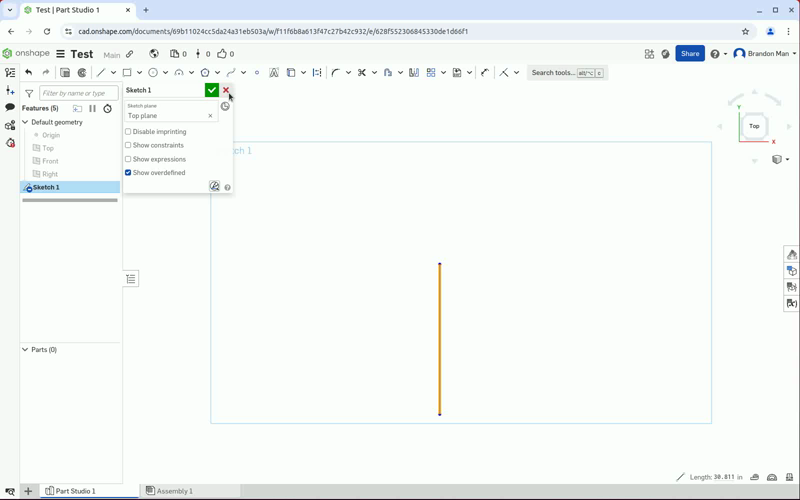
key(shift+h)
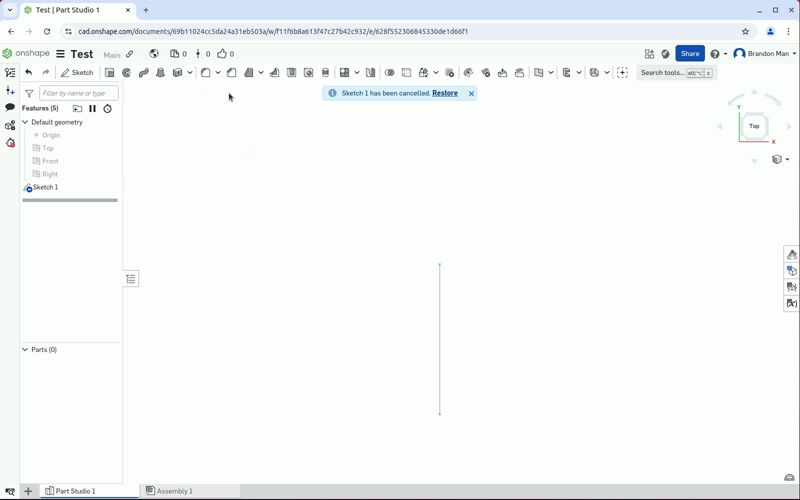
key(shift+s)
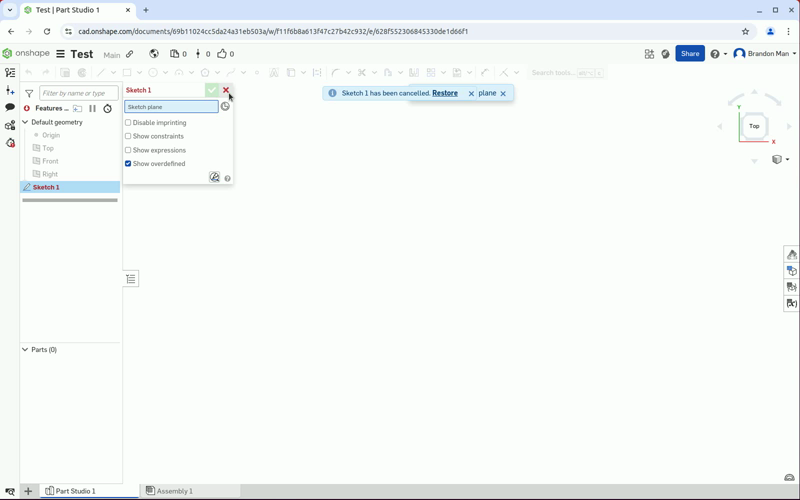
mouse_move(73, 150)
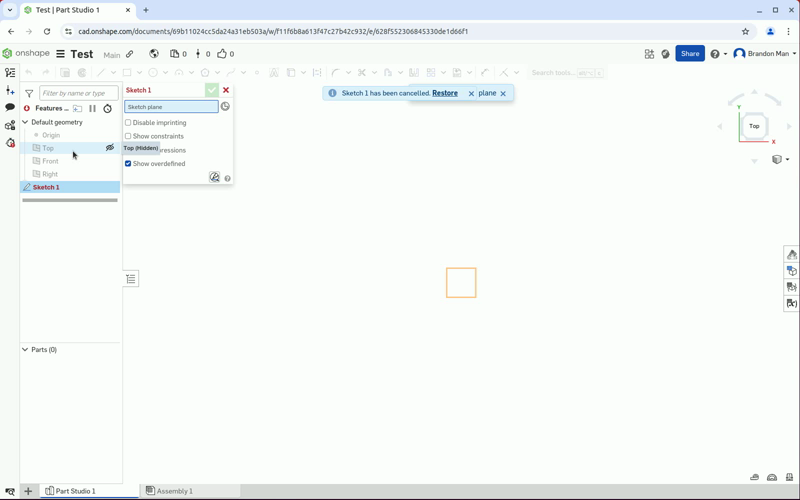
click(73, 150)
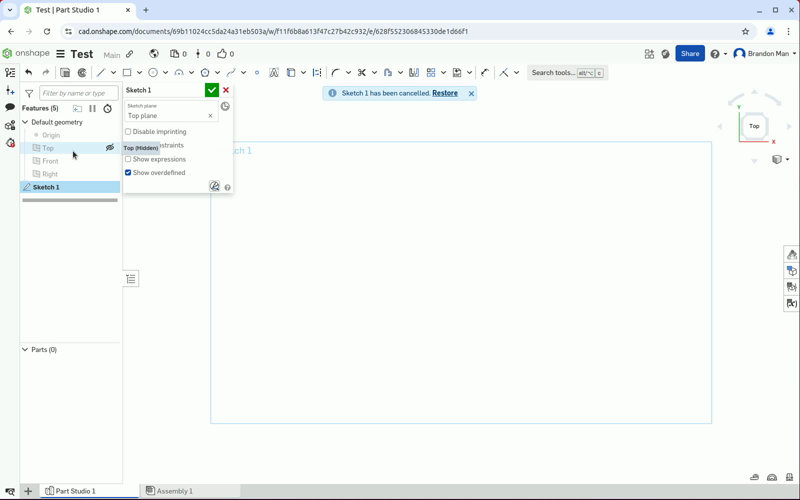
mouse_move(73, 352)
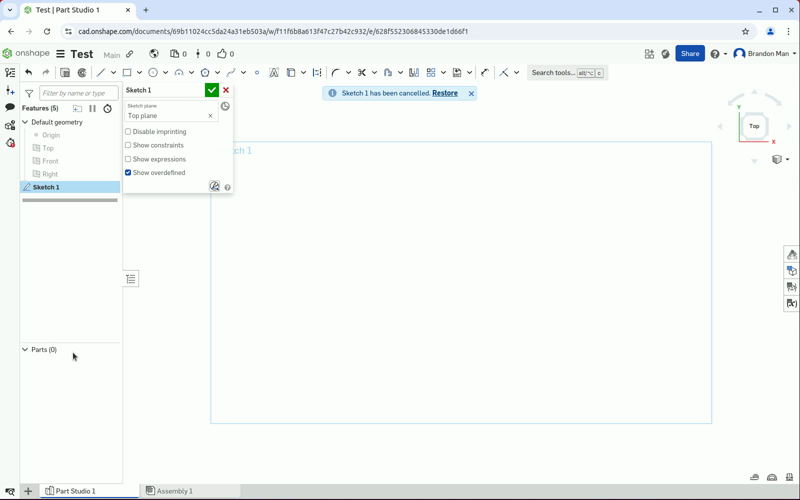
key(y)
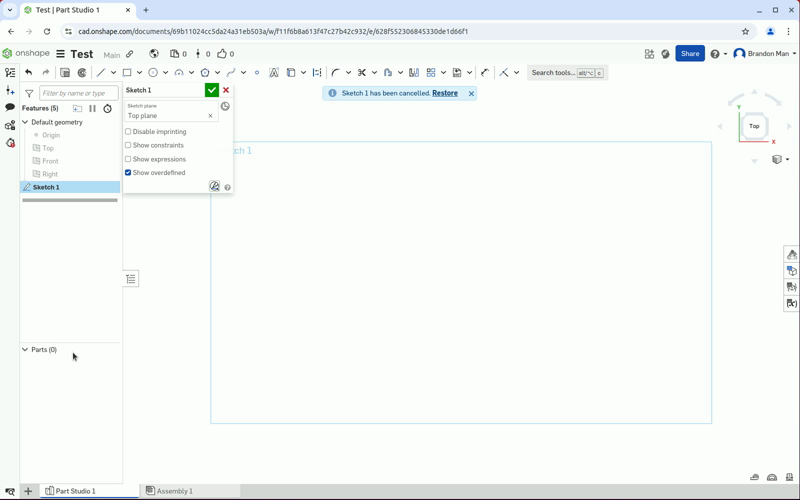
key(c)
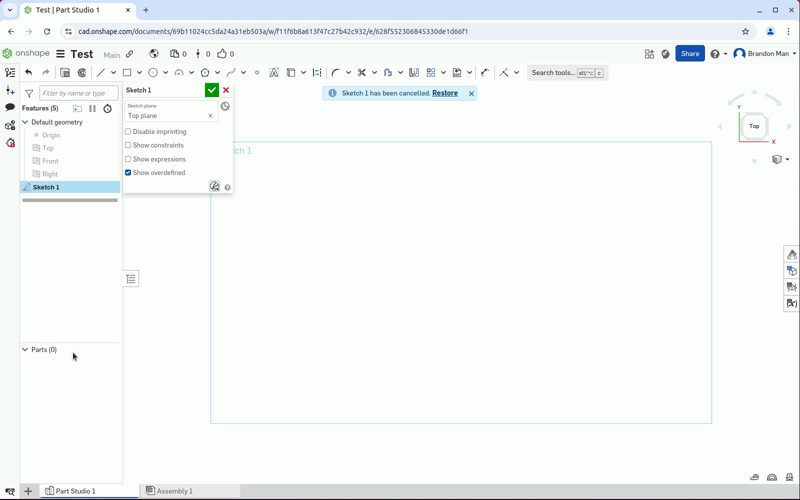
key_down(shift)
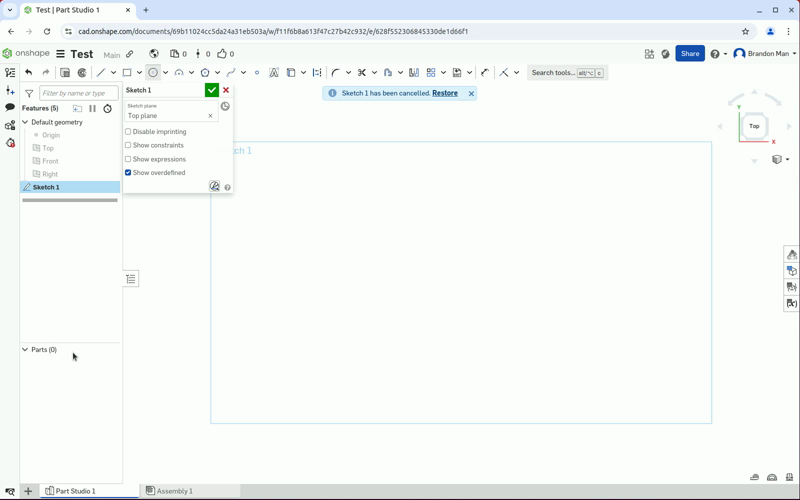
mouse_move(461, 282)
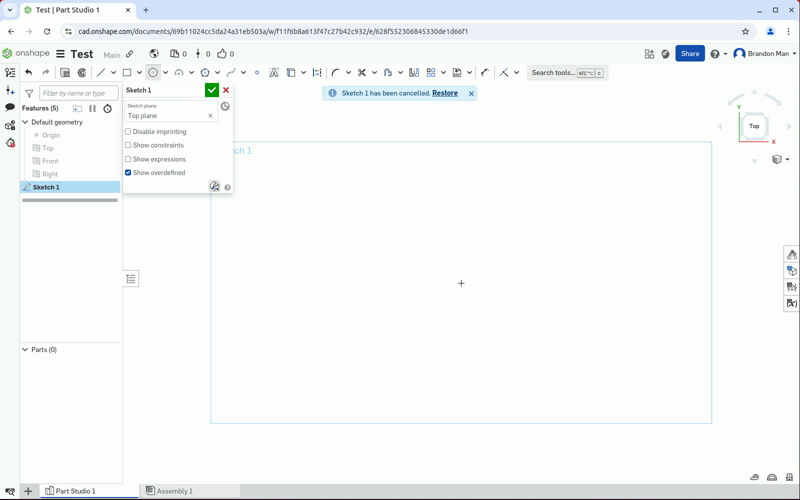
click(461, 282)
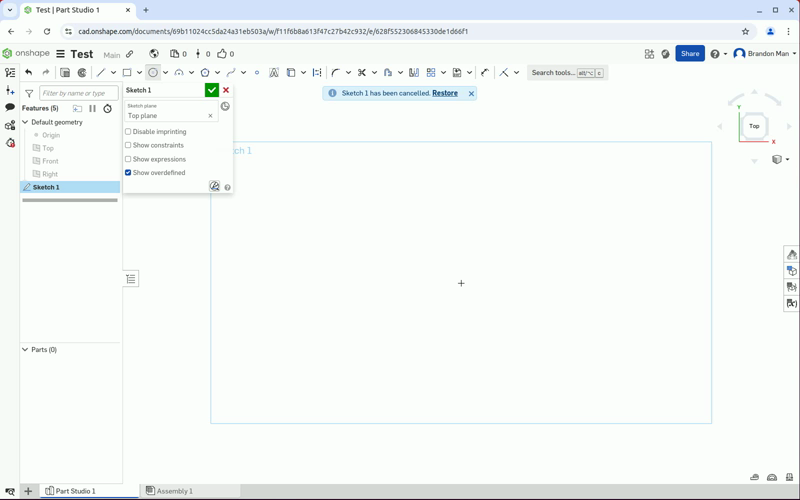
key_up(shift)
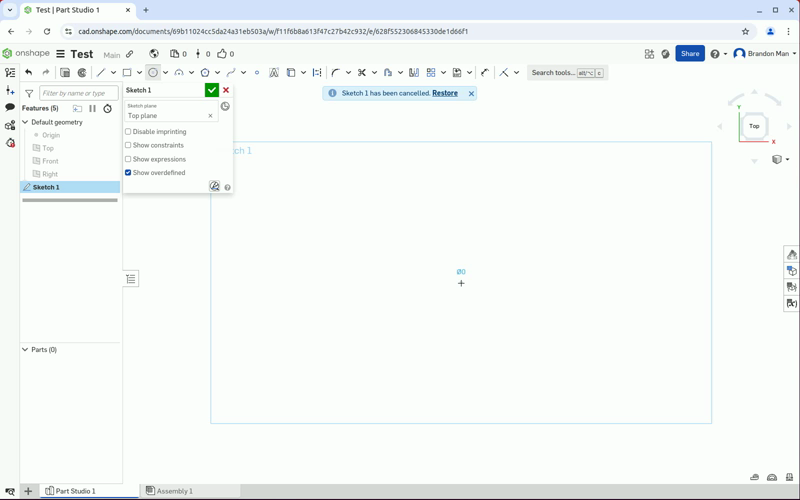
mouse_move(574, 282)
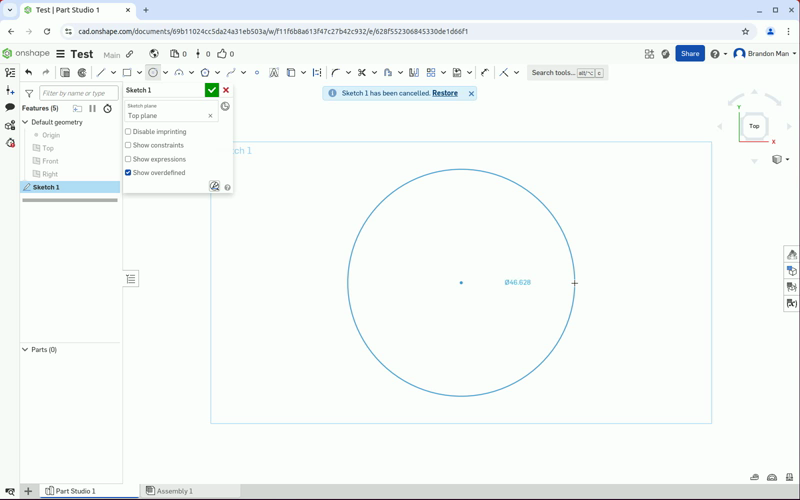
click(574, 282)
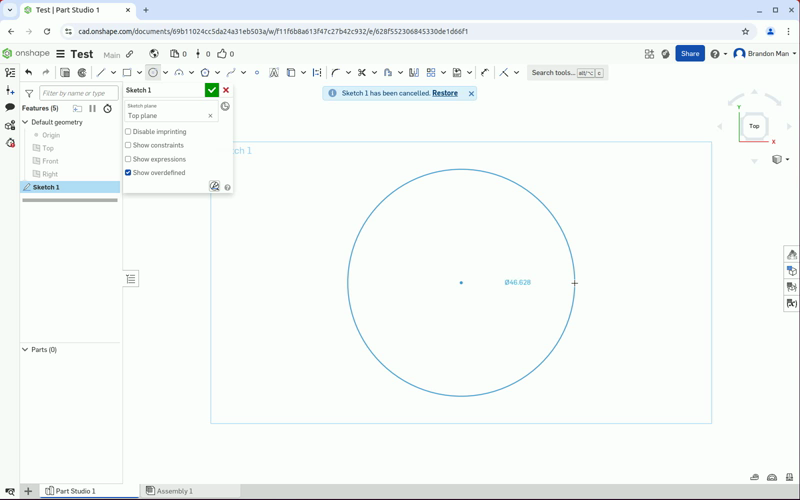
key(esc)
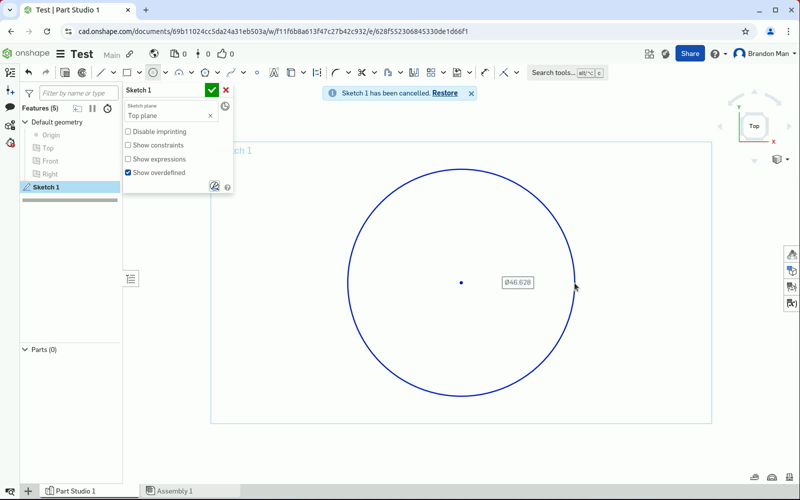
mouse_move(441, 354)
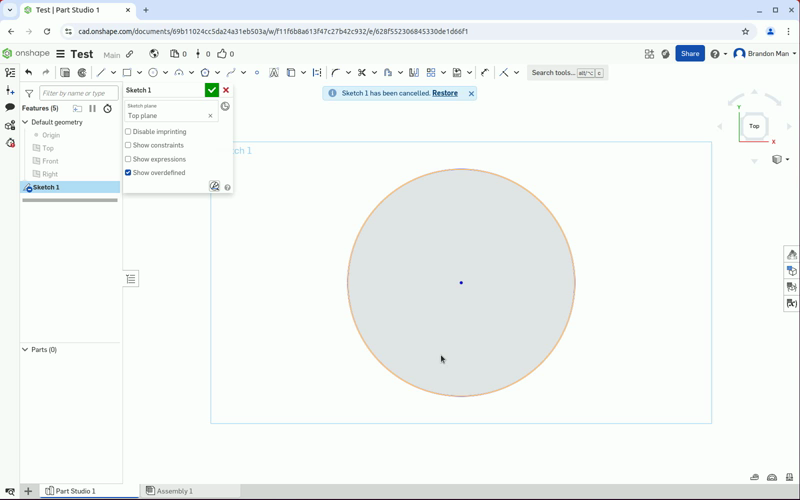
click(441, 354)
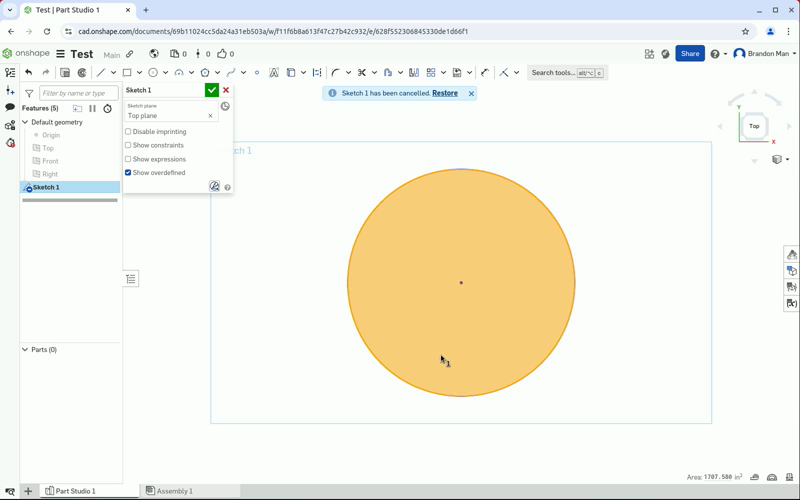
mouse_move(73, 352)
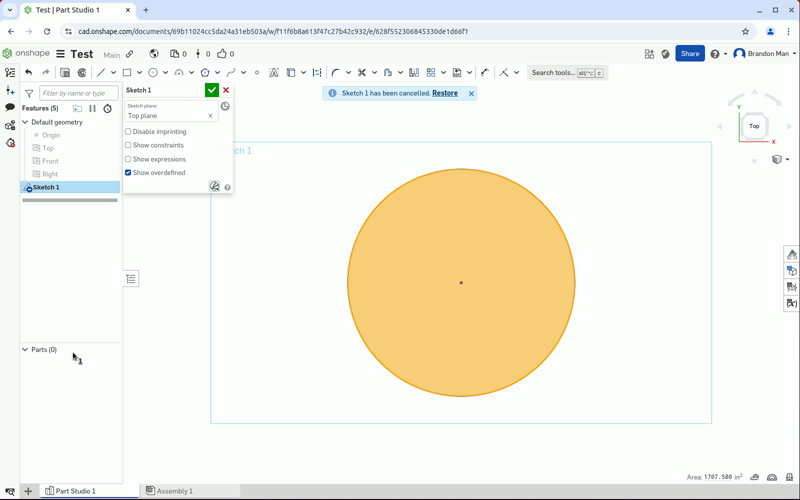
key(shift+y)
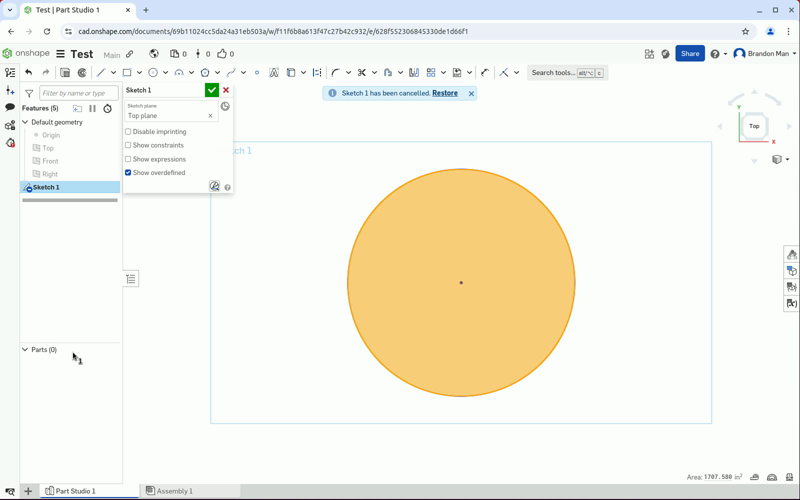
key(shift+e)
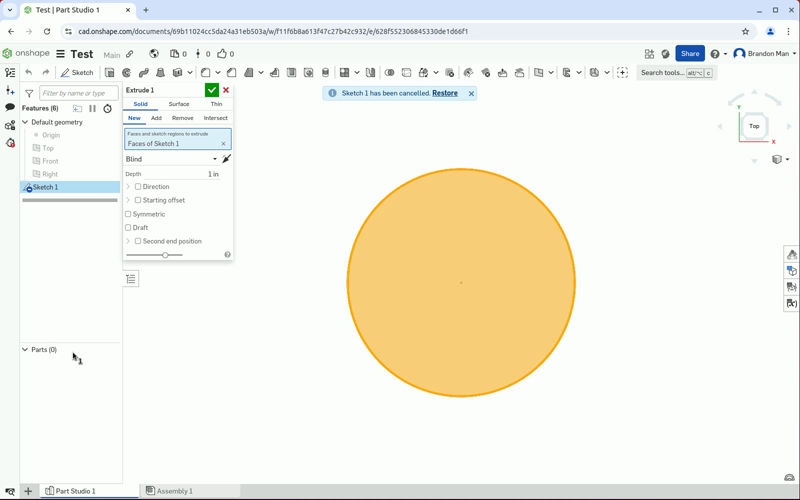
mouse_move(143, 106)
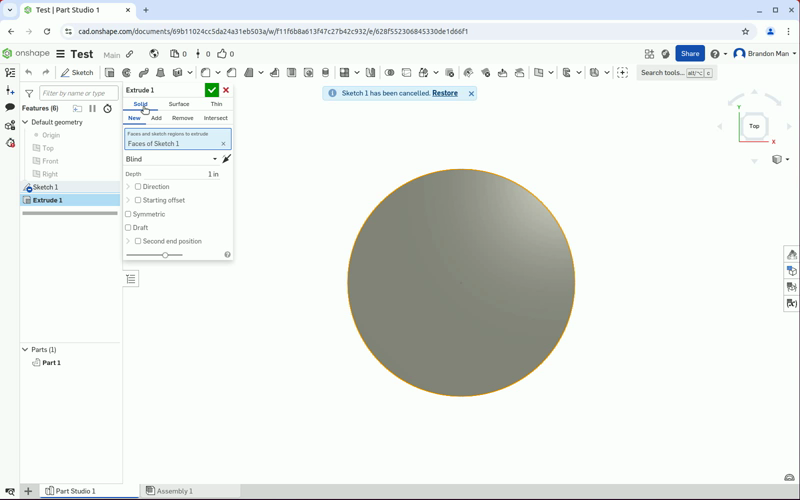
click(143, 106)
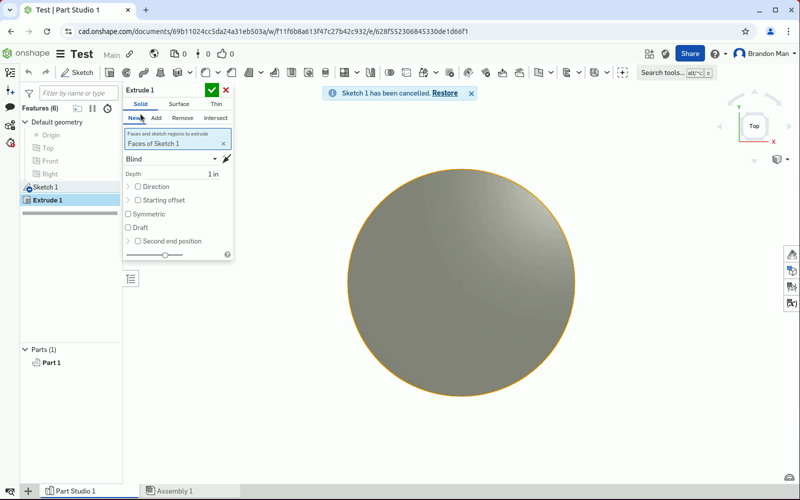
mouse_move(137, 120)
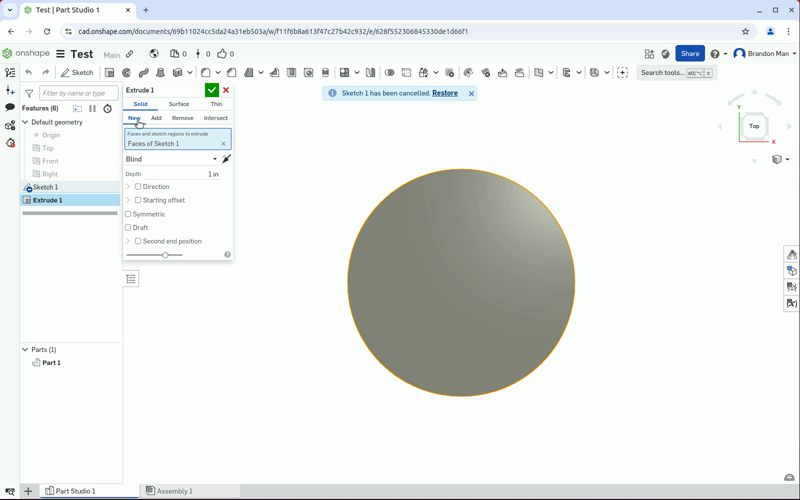
click(137, 120)
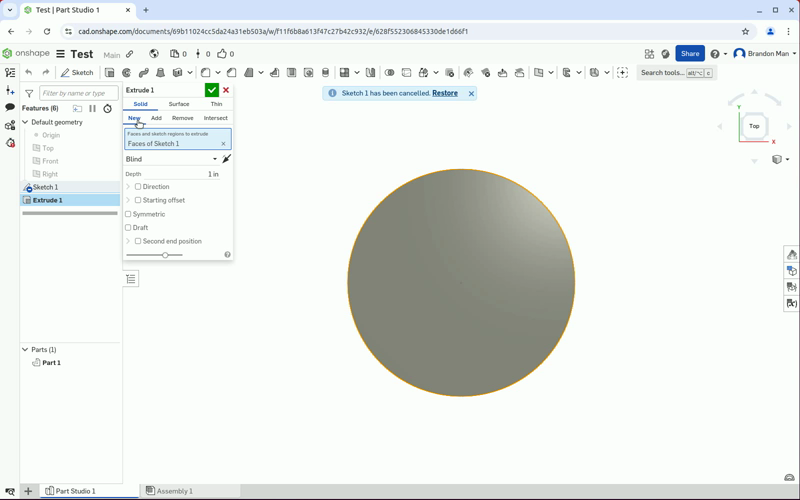
key(tab, 4)
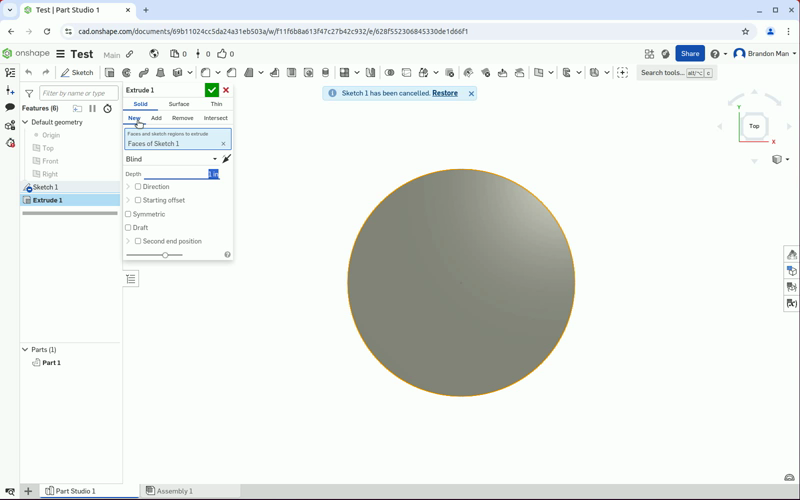
text(23.108)
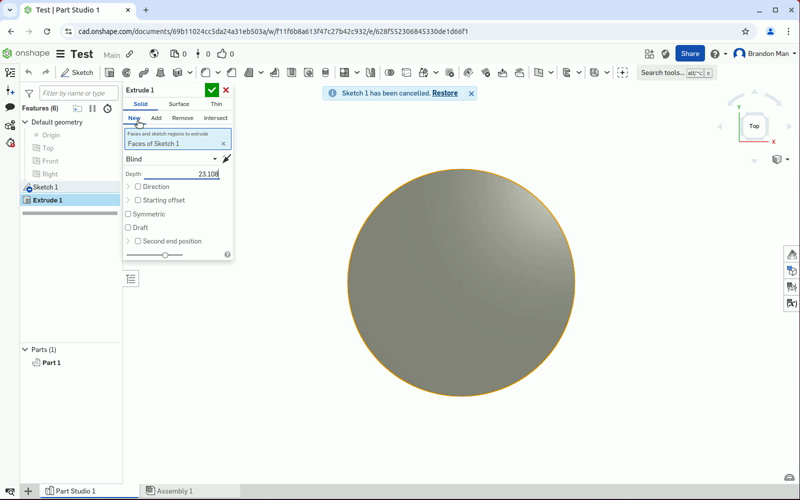
key(enter)
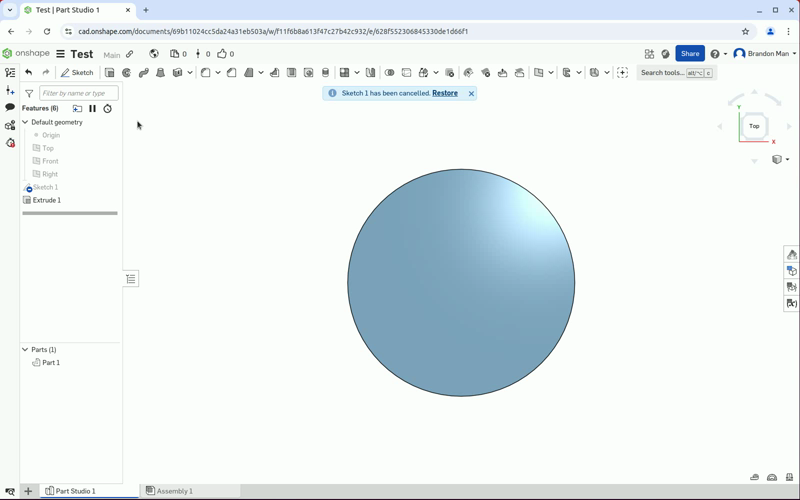
key(shift+h)
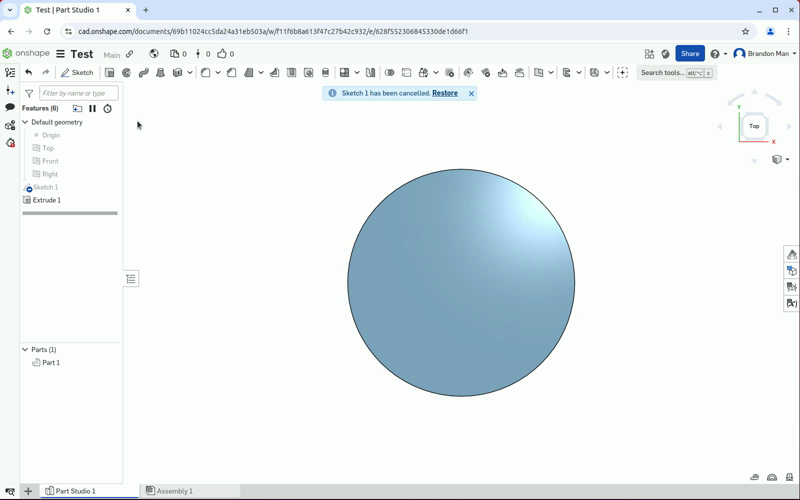
key(shift+h)
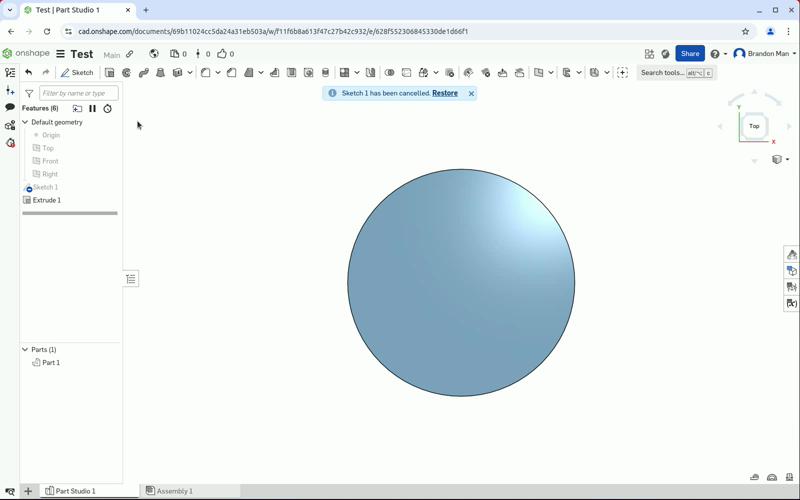
mouse_move(73, 189)
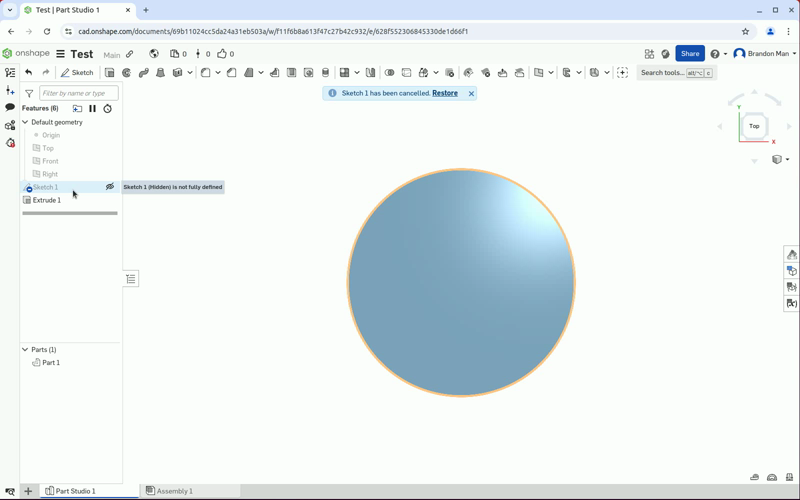
click(73, 189)
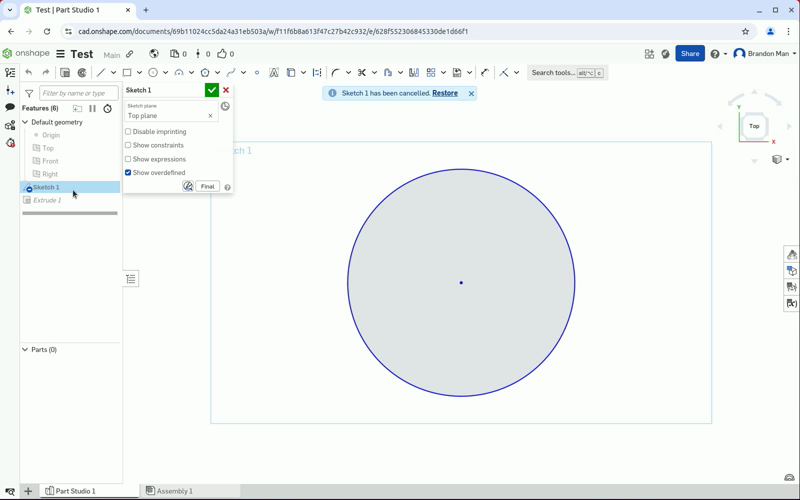
mouse_move(229, 92)
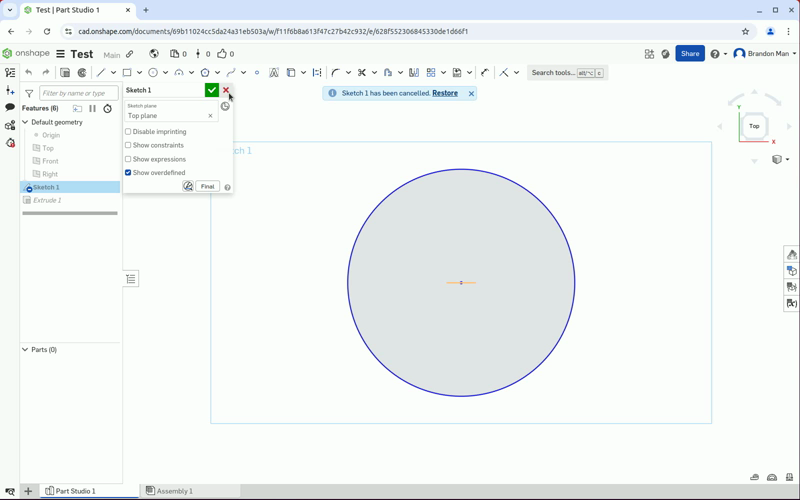
click(229, 92)
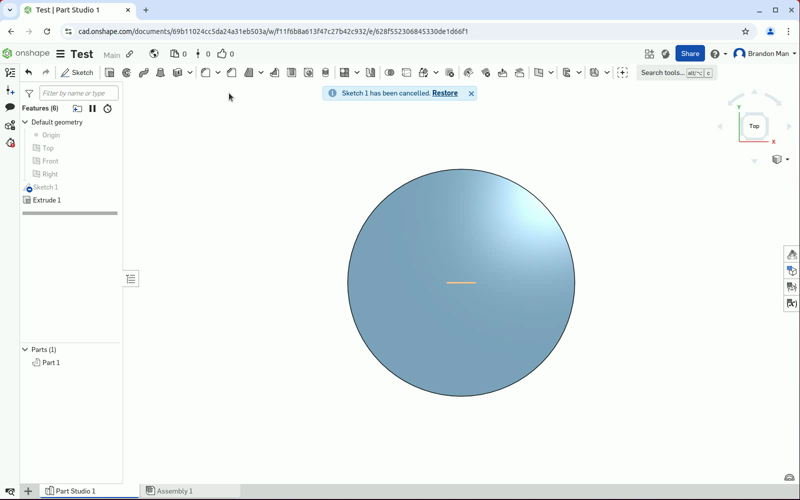
mouse_move(541, 75)
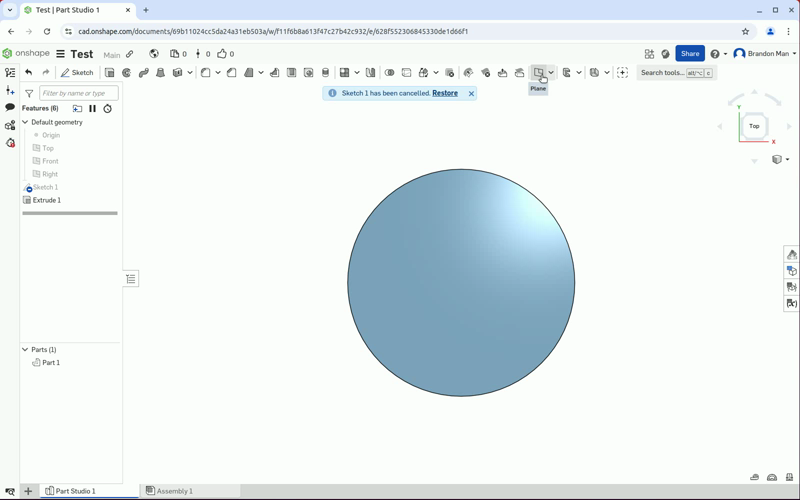
click(541, 75)
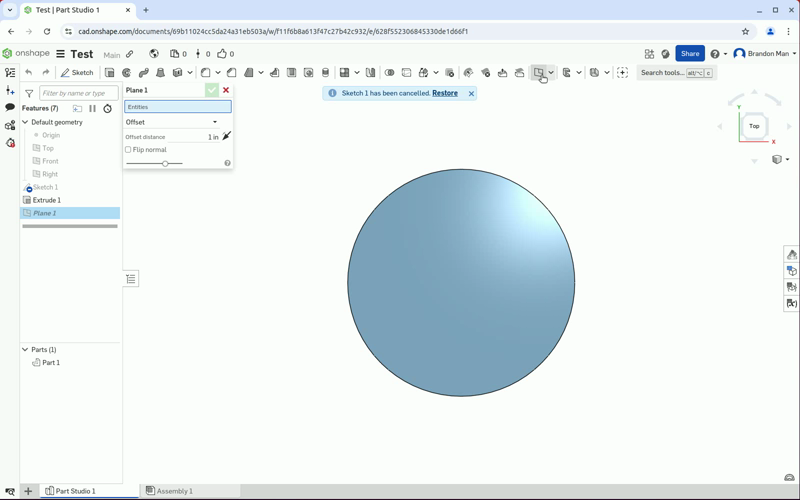
mouse_move(73, 150)
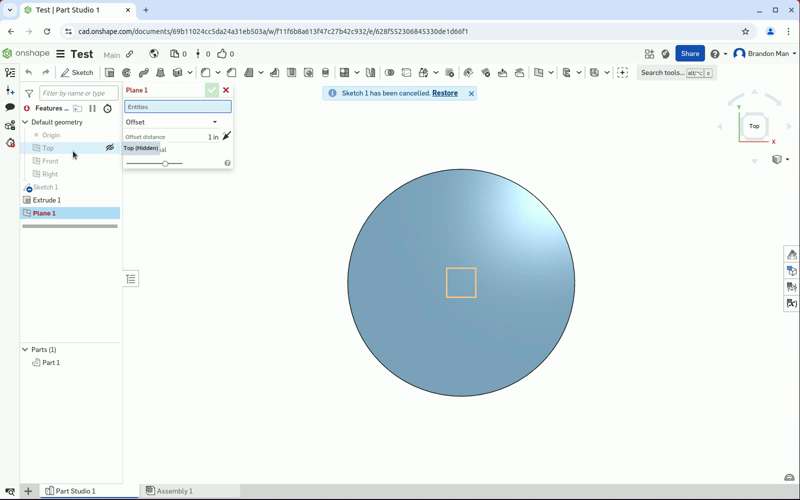
click(73, 150)
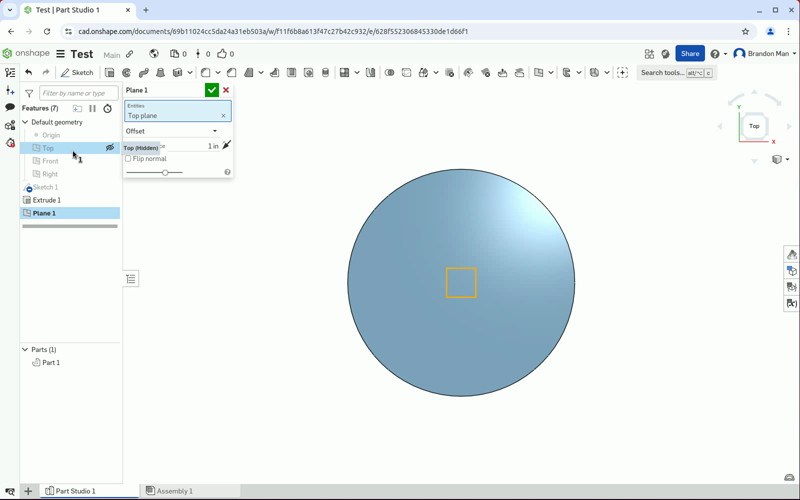
key(tab, 2)
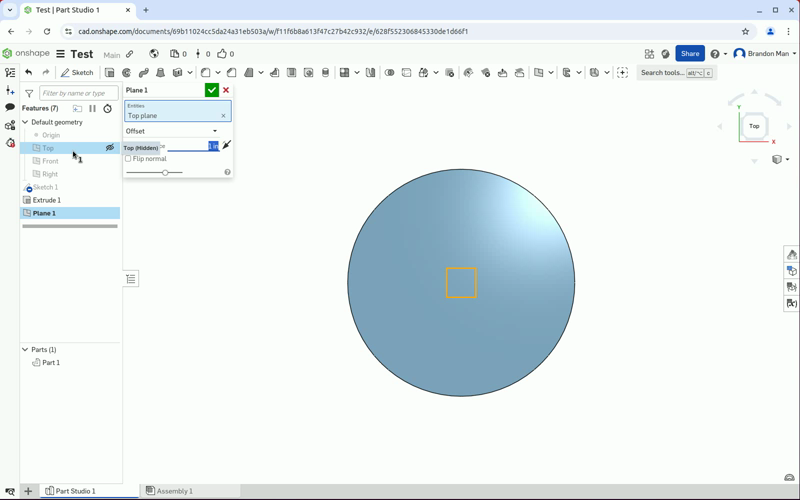
text(23.108)
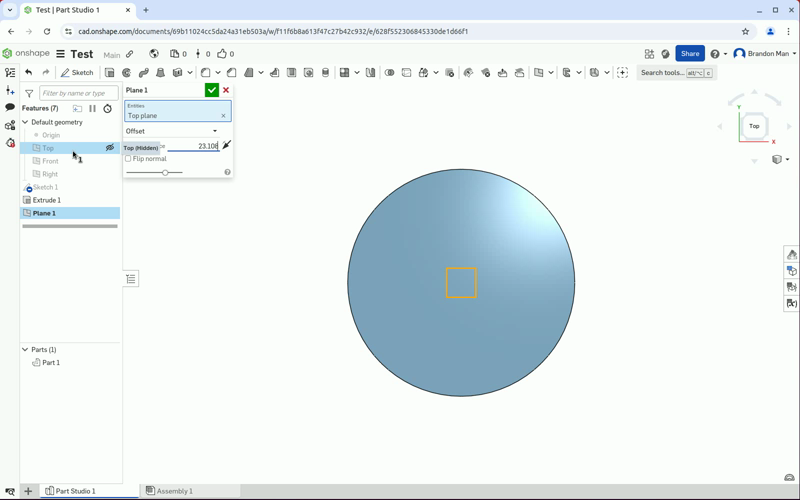
key(enter, 2)
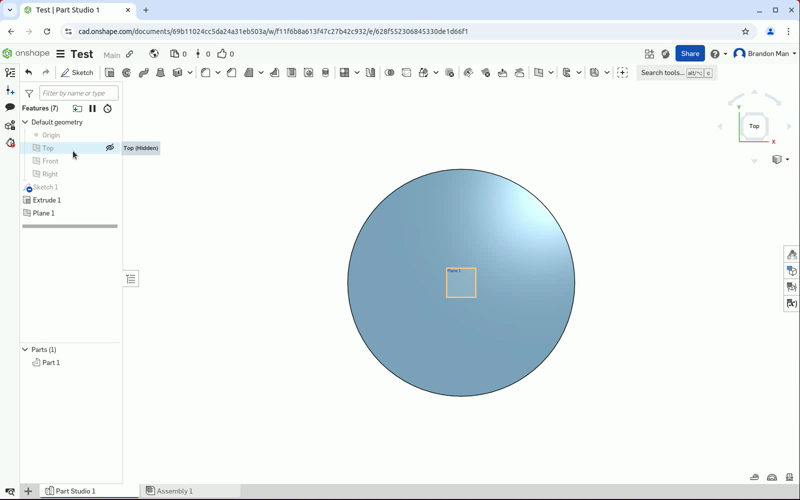
key(shift+s)
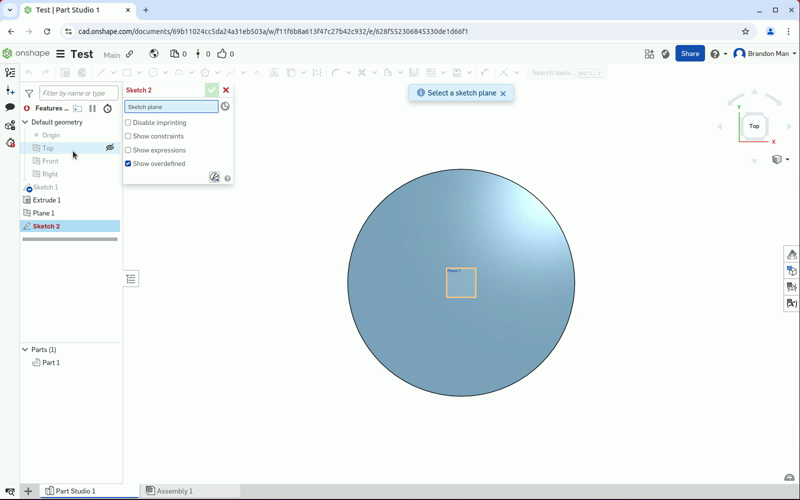
mouse_move(73, 215)
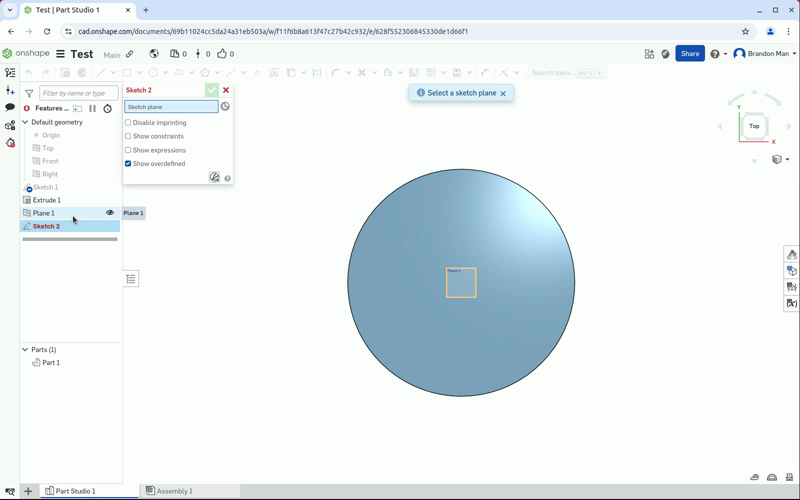
click(73, 215)
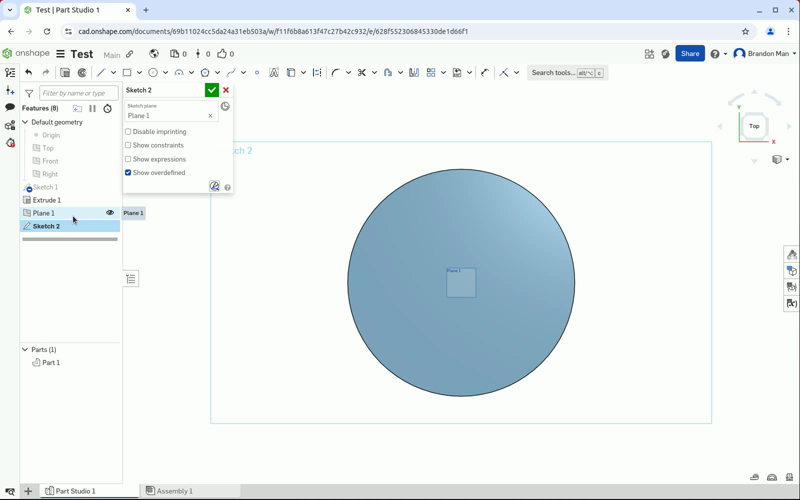
mouse_move(73, 352)
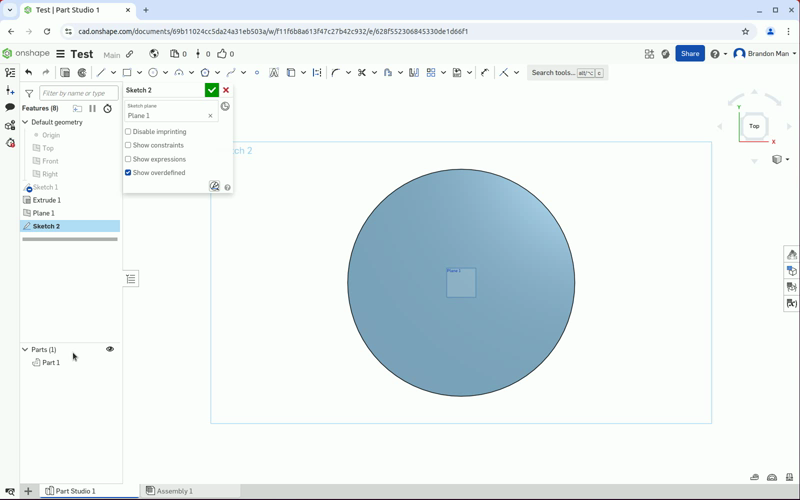
key(y)
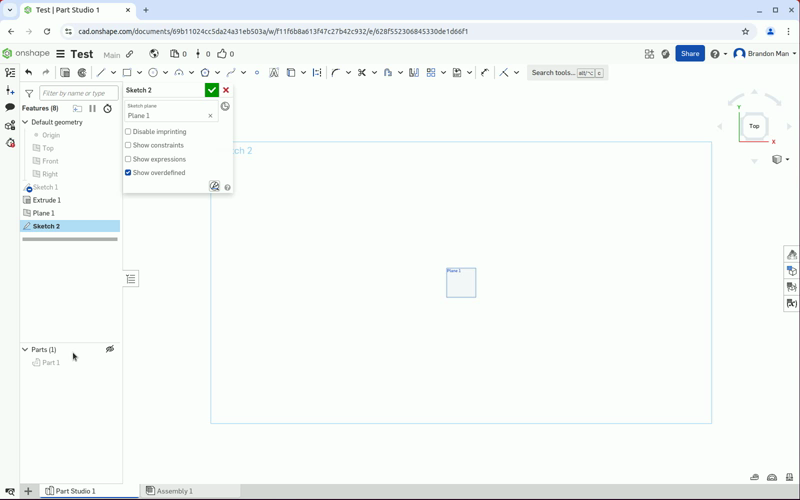
key(l)
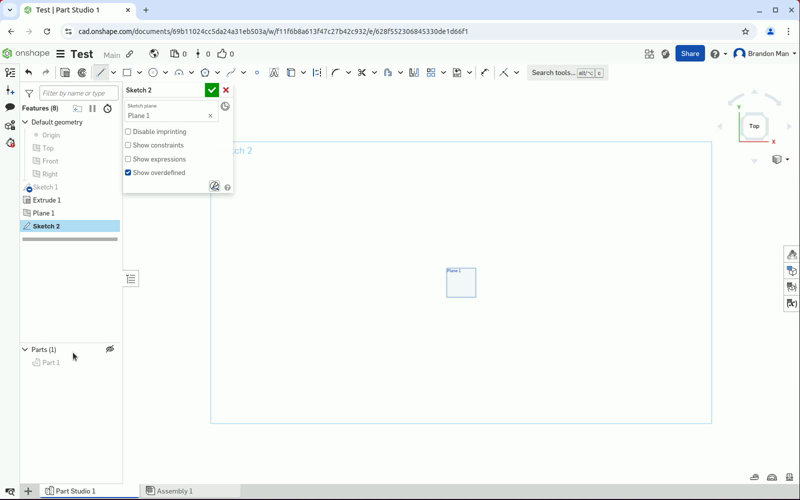
key_down(shift)
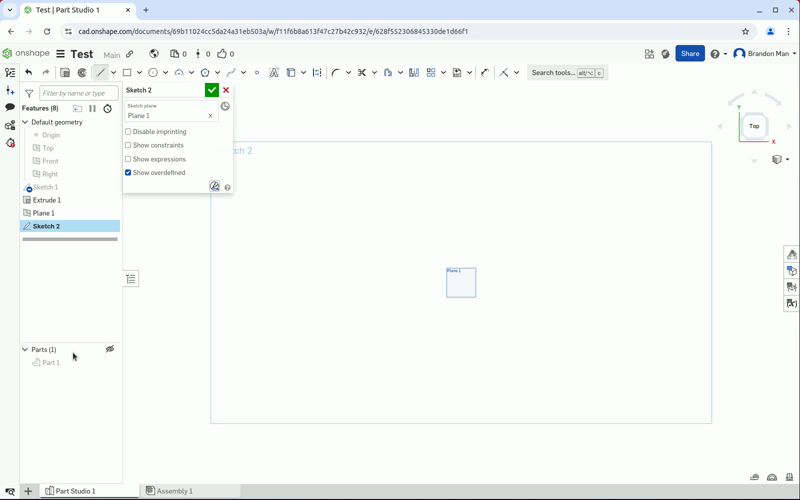
mouse_move(379, 282)
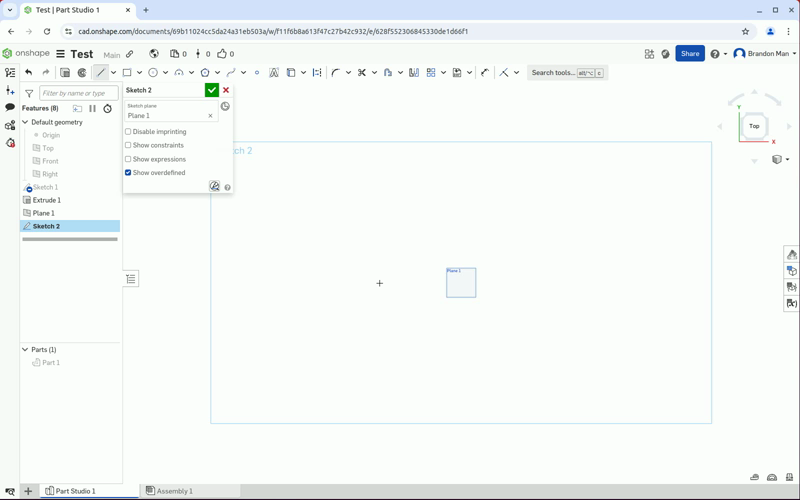
click(379, 282)
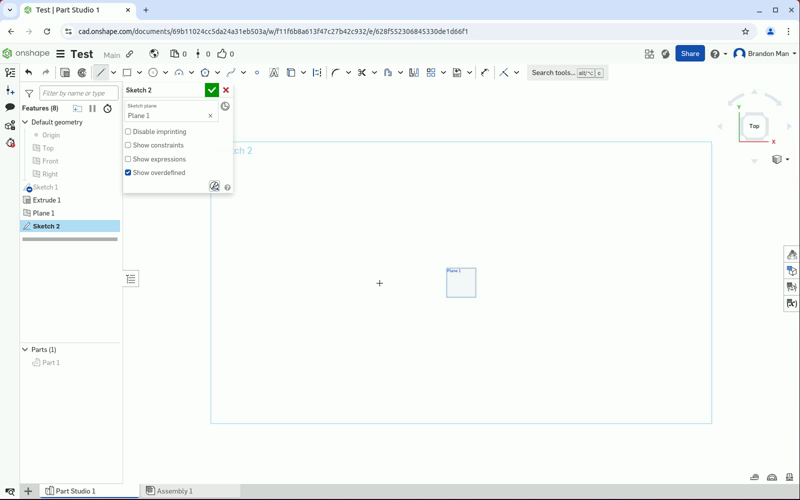
key_up(shift)
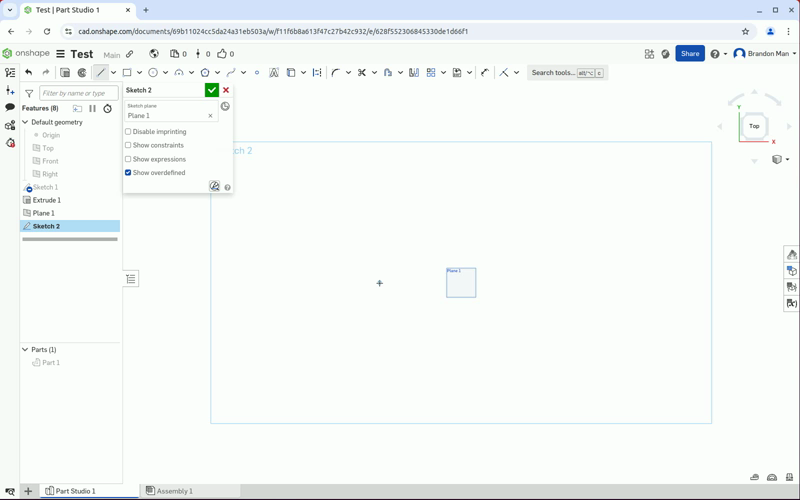
key_down(shift)
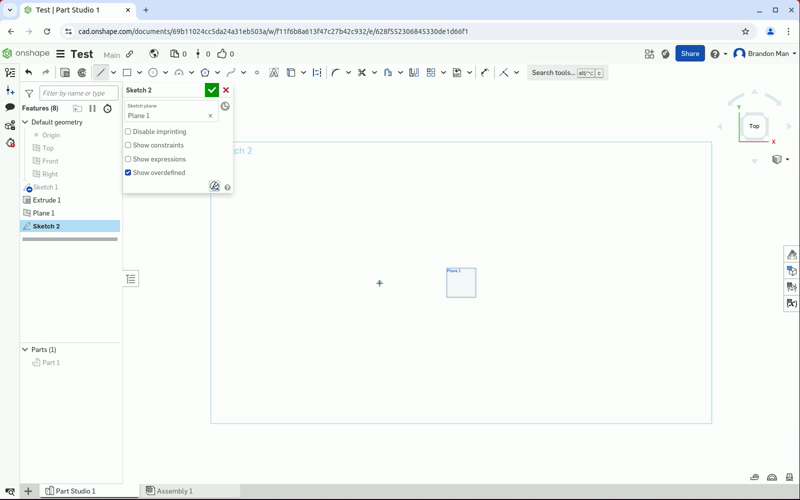
mouse_move(409, 282)
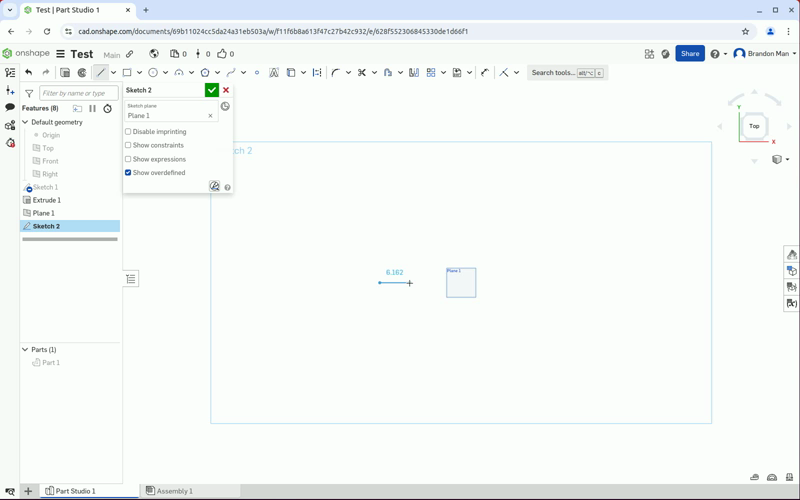
mouse_move(391, 323)
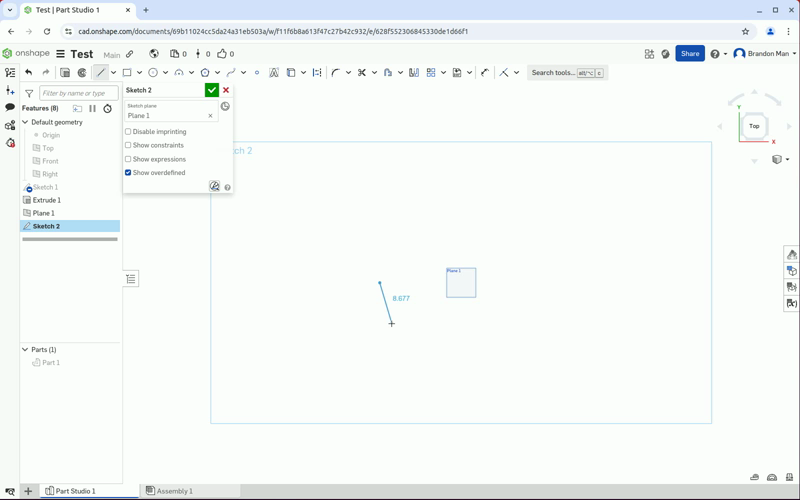
click(391, 323)
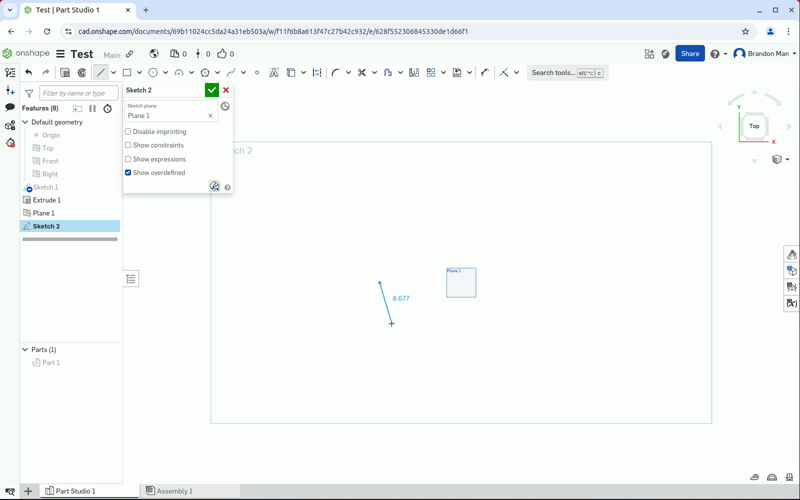
key_up(shift)
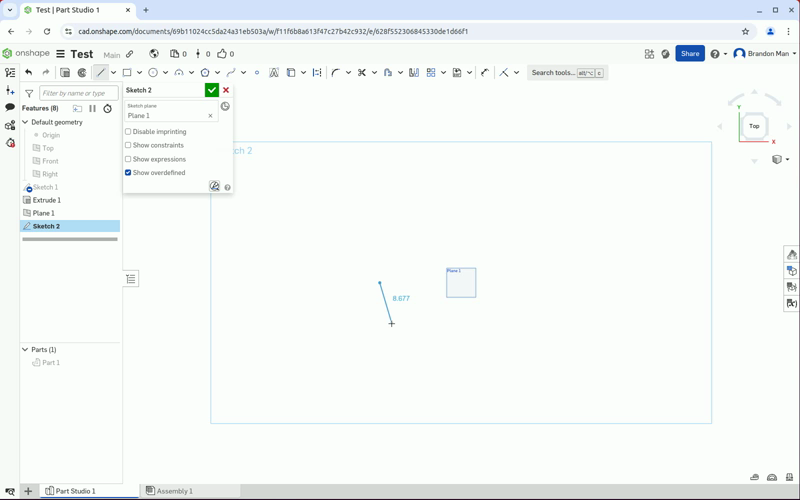
key_down(shift)
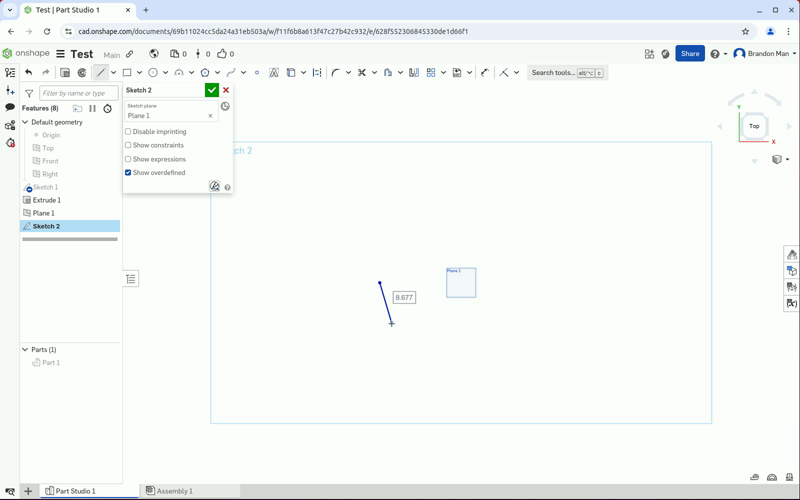
mouse_move(421, 323)
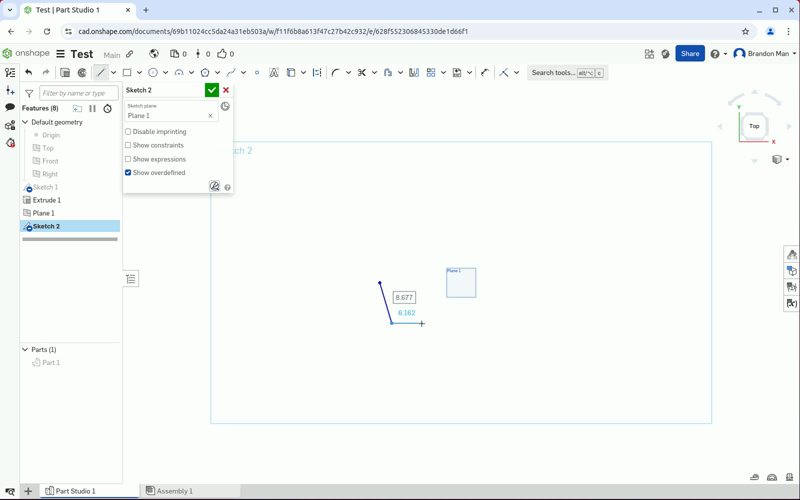
mouse_move(420, 351)
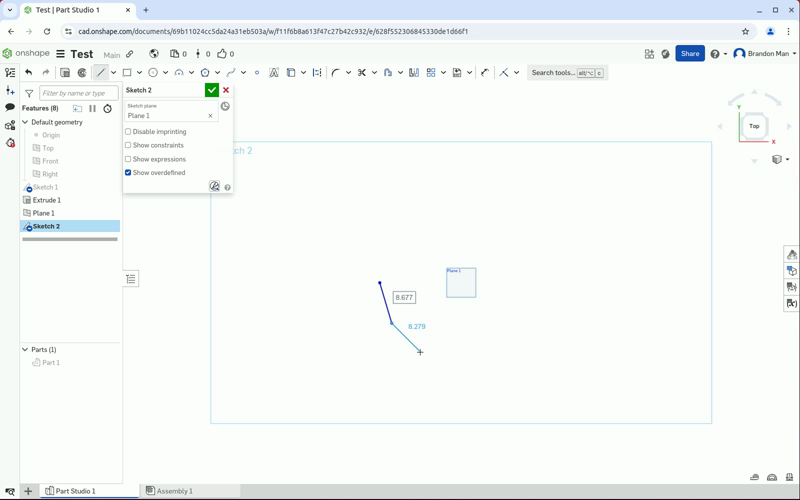
click(420, 351)
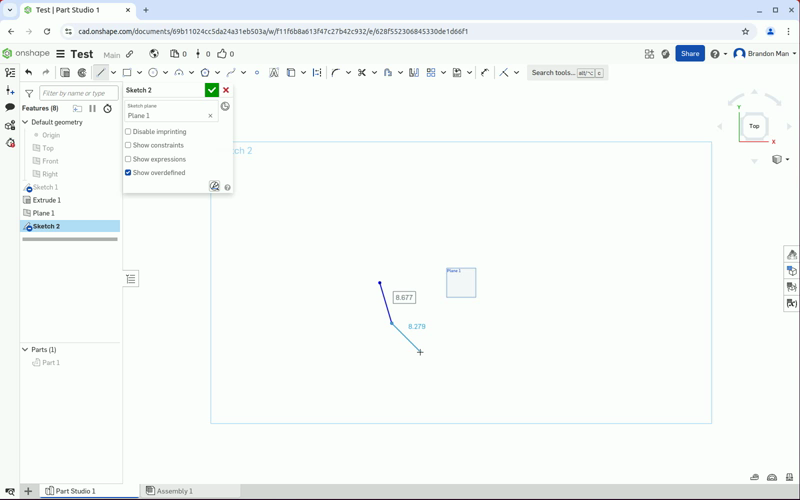
key_up(shift)
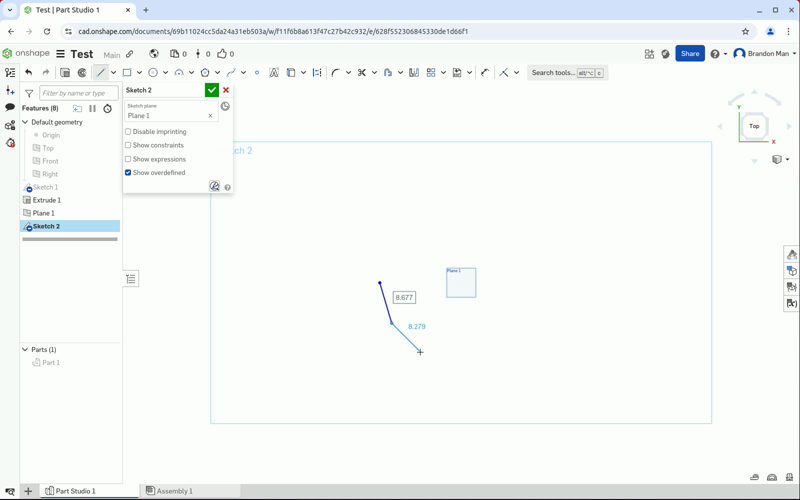
key_down(shift)
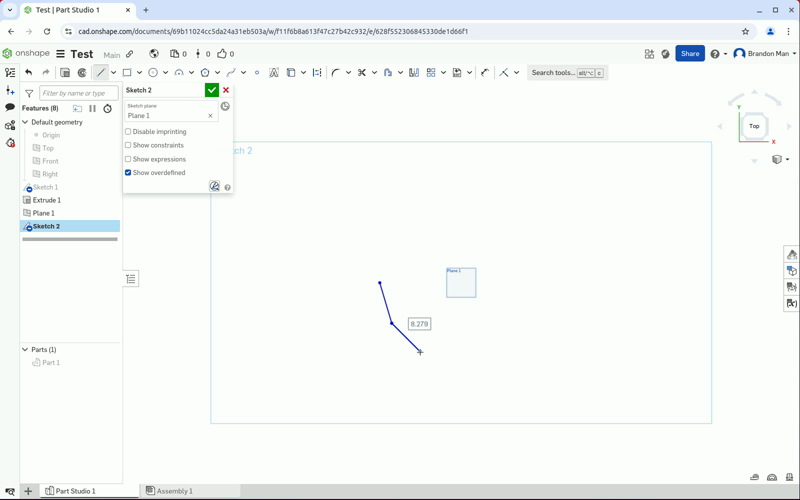
mouse_move(450, 351)
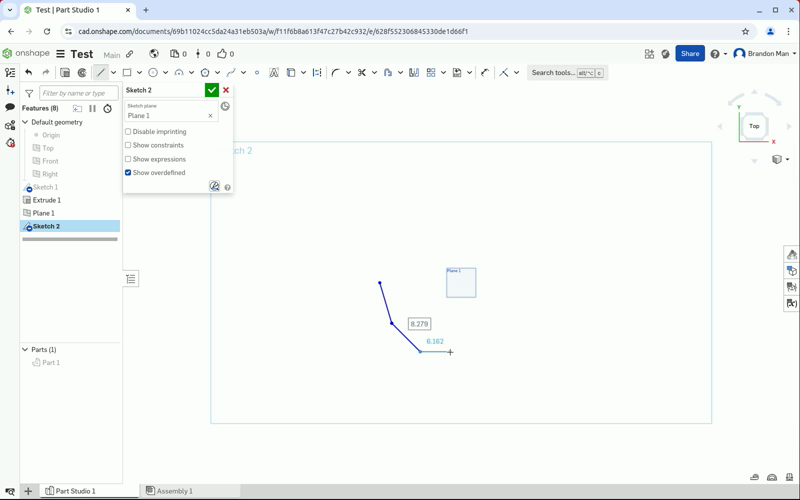
mouse_move(460, 362)
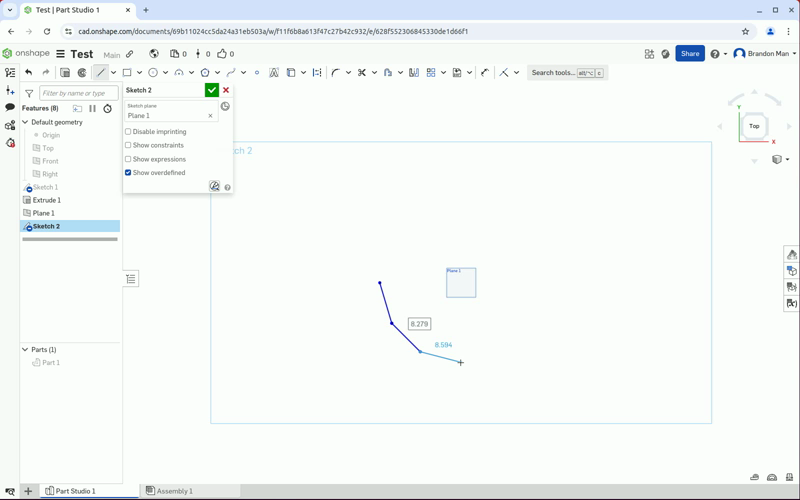
click(460, 362)
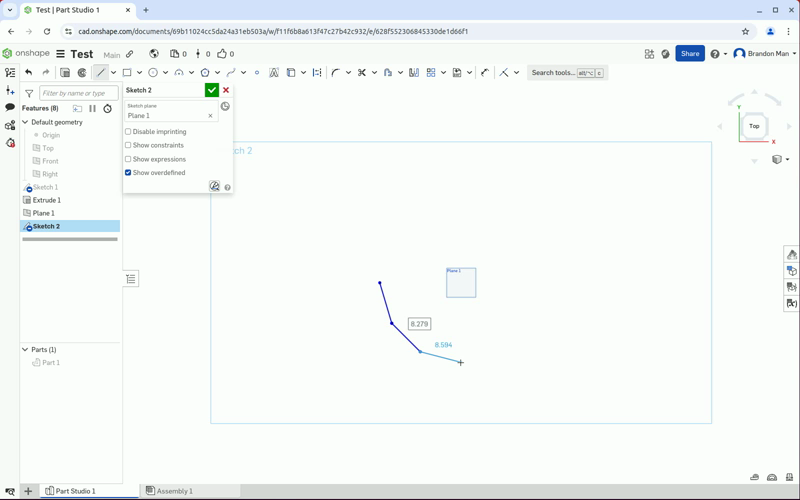
key_up(shift)
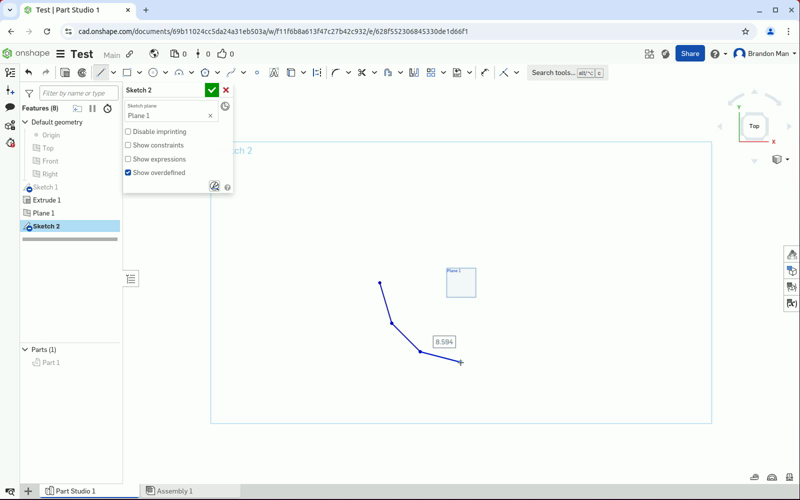
key_down(shift)
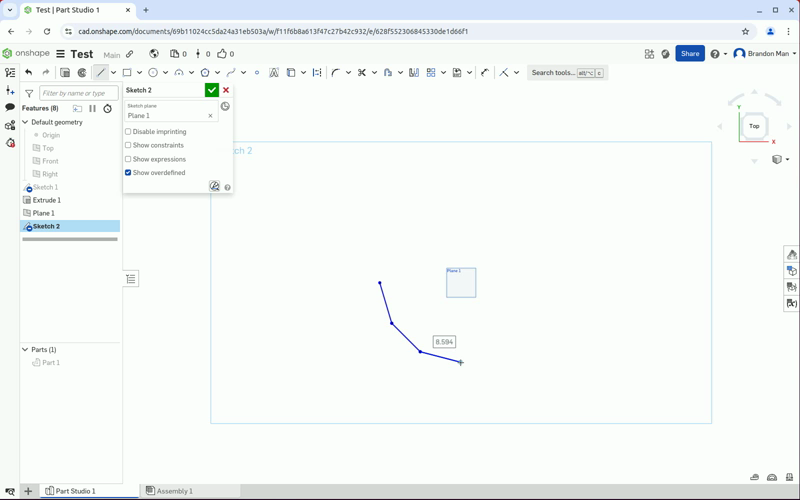
mouse_move(490, 362)
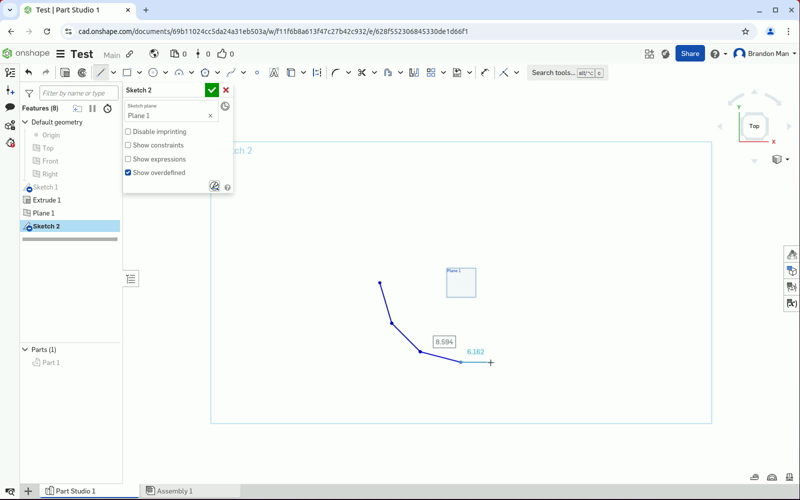
mouse_move(501, 351)
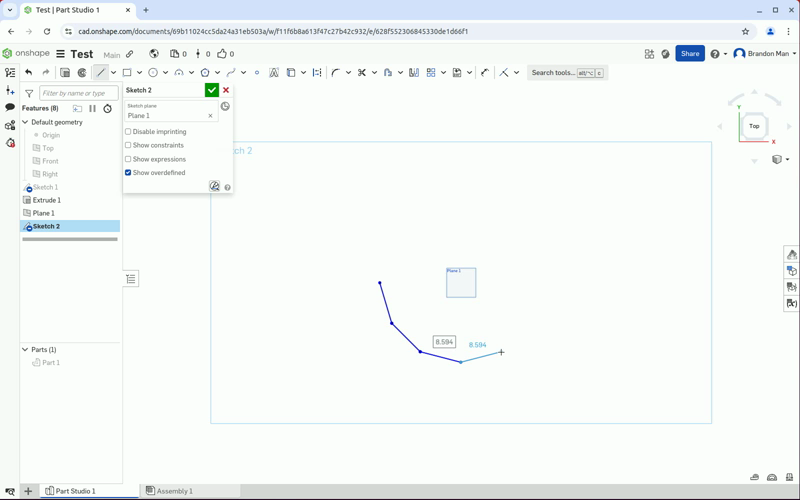
click(501, 351)
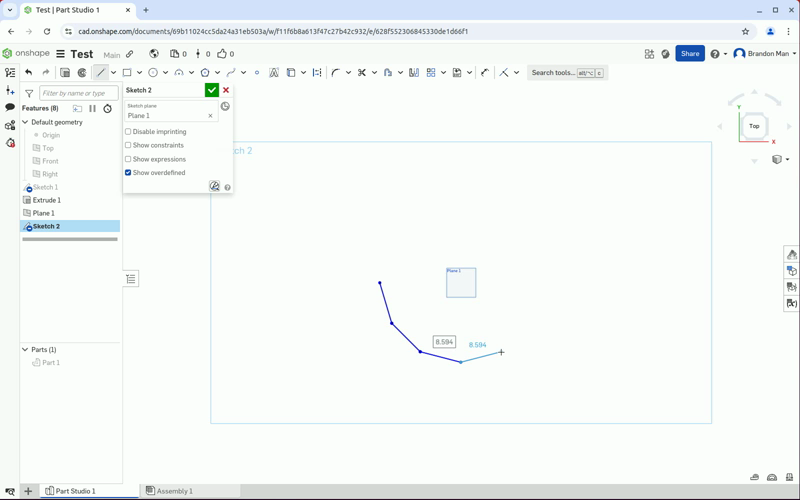
key_up(shift)
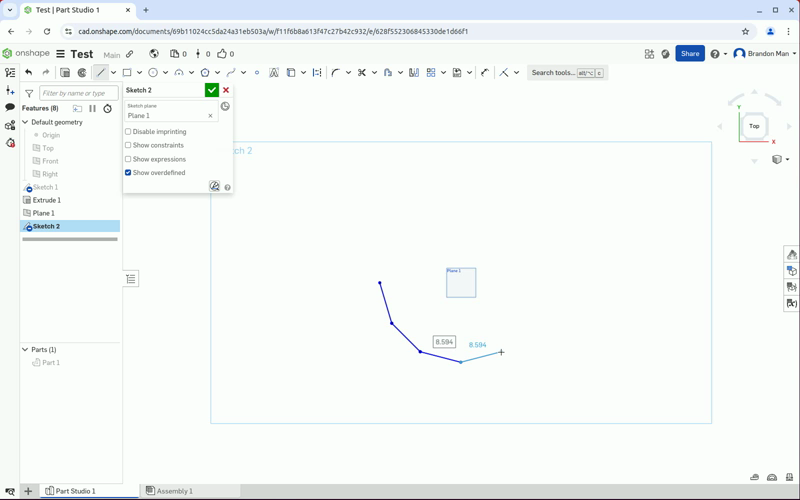
key_down(shift)
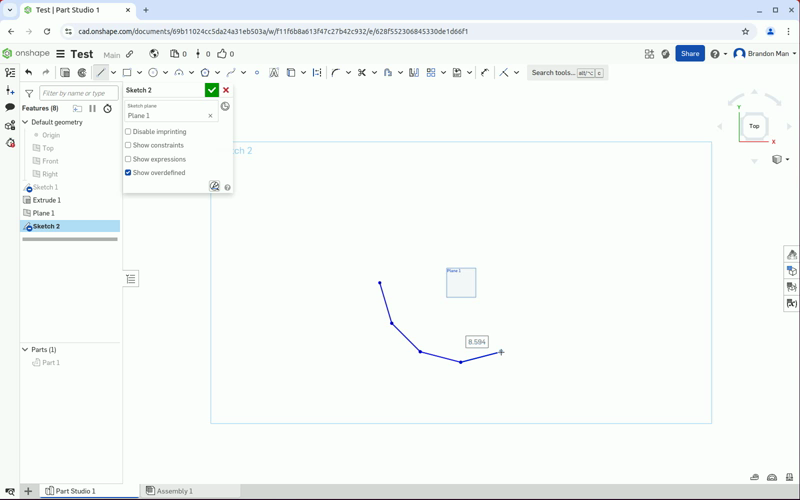
mouse_move(531, 351)
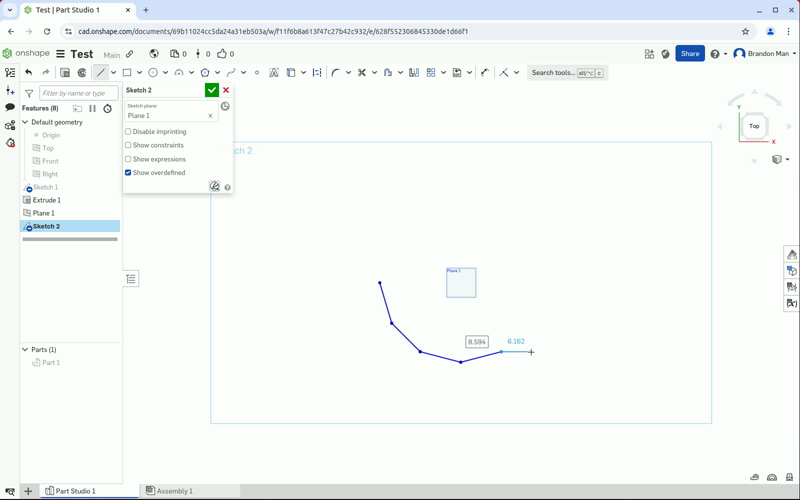
mouse_move(529, 321)
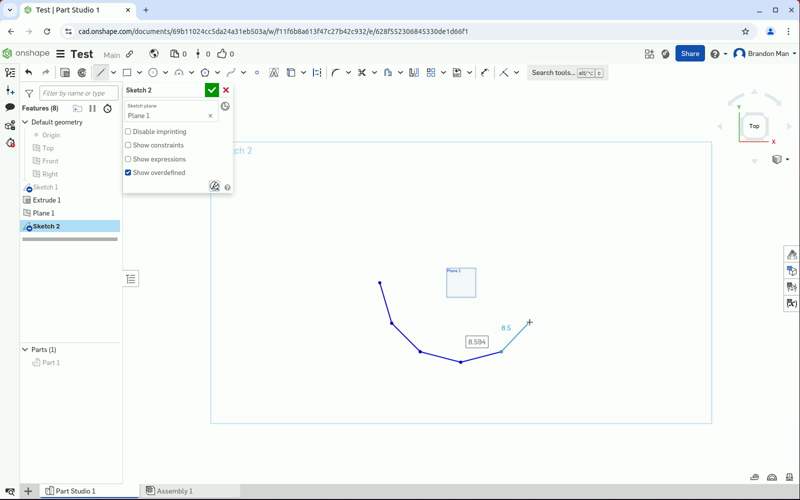
click(529, 321)
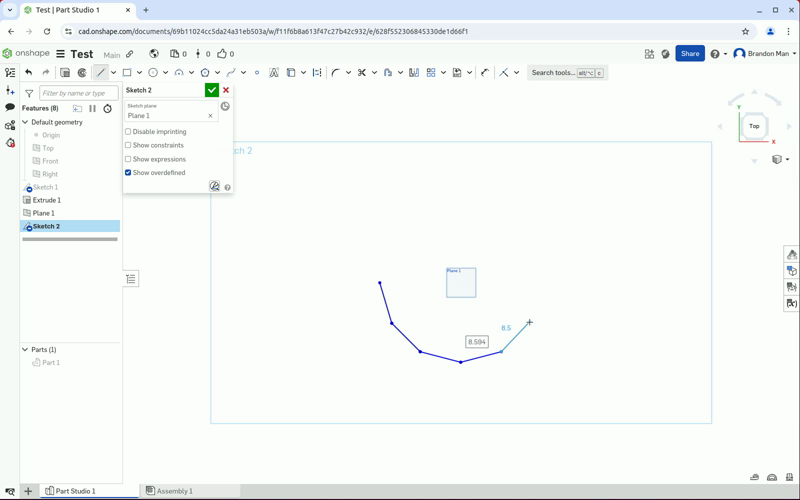
key_up(shift)
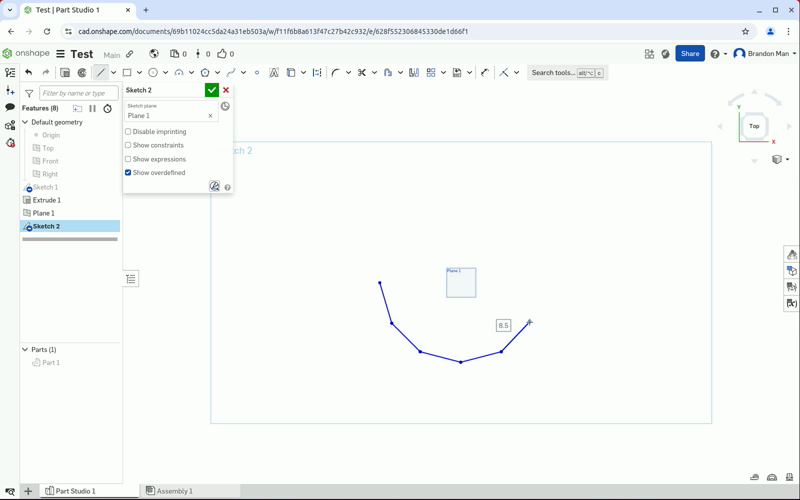
key_down(shift)
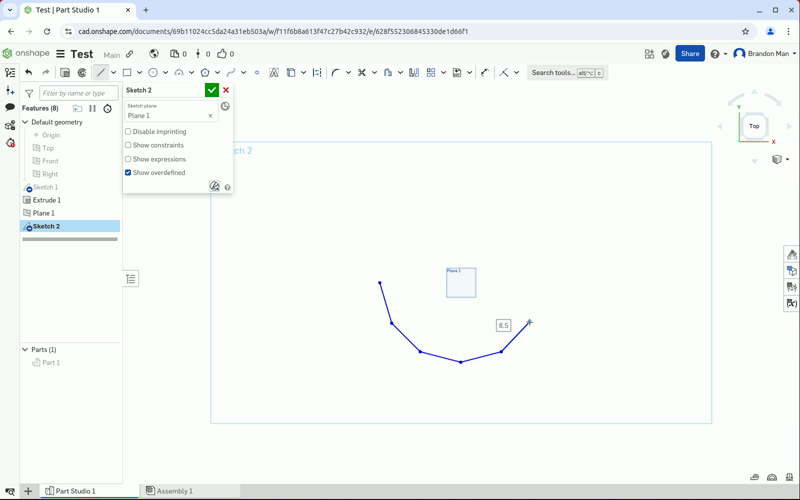
mouse_move(559, 321)
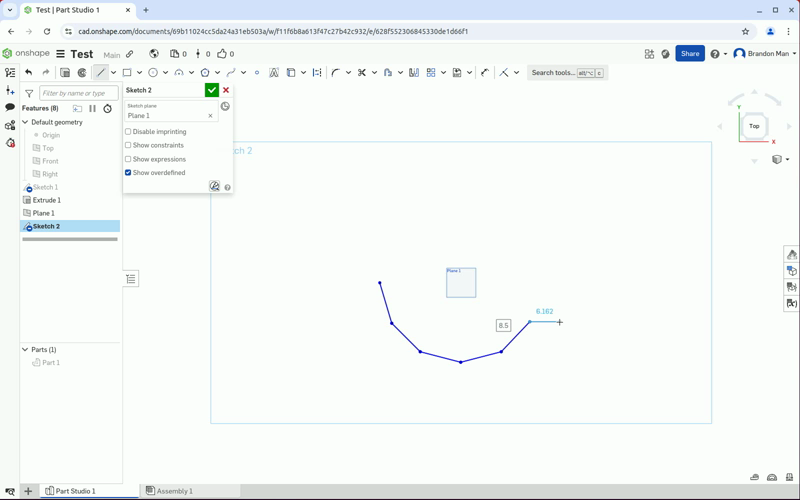
mouse_move(540, 281)
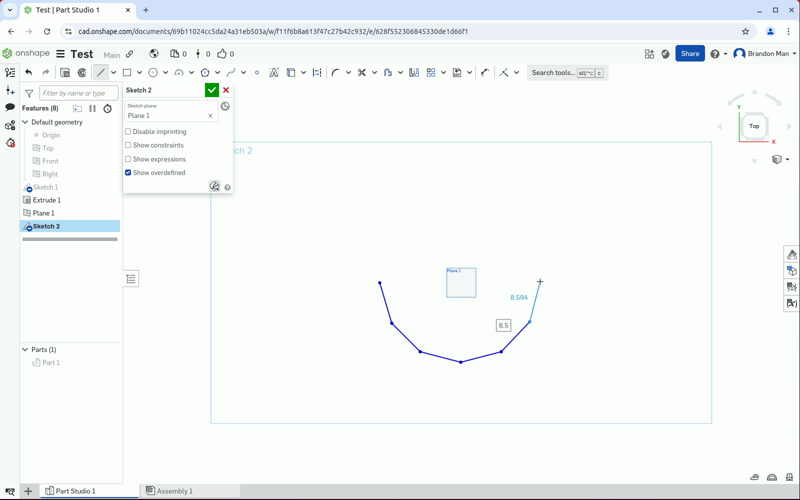
click(540, 281)
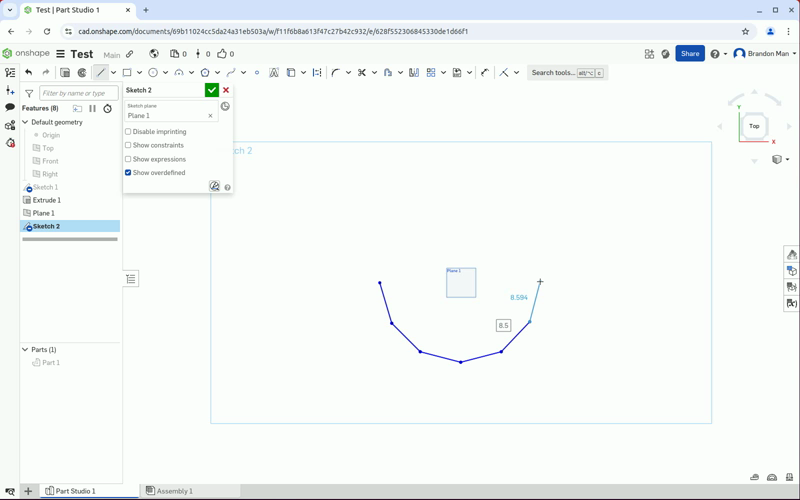
key_up(shift)
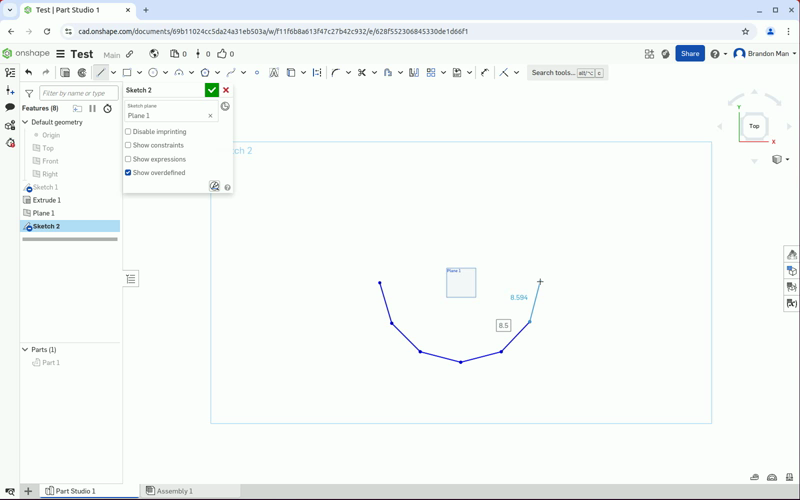
key_down(shift)
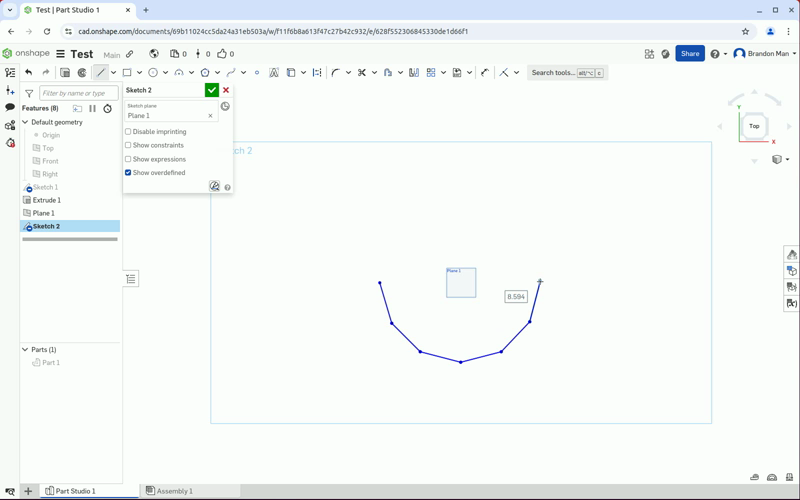
mouse_move(570, 281)
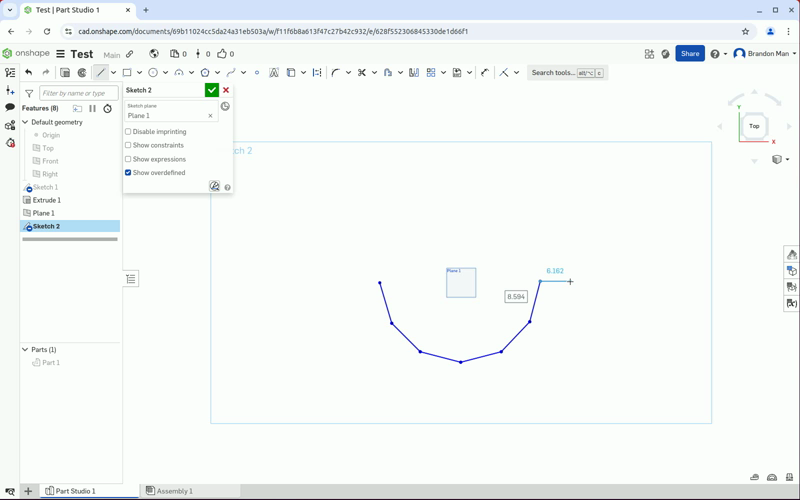
mouse_move(528, 242)
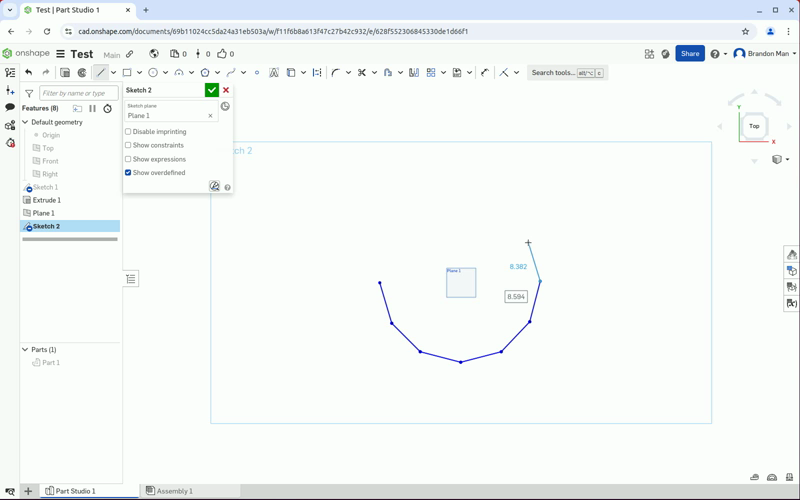
click(528, 242)
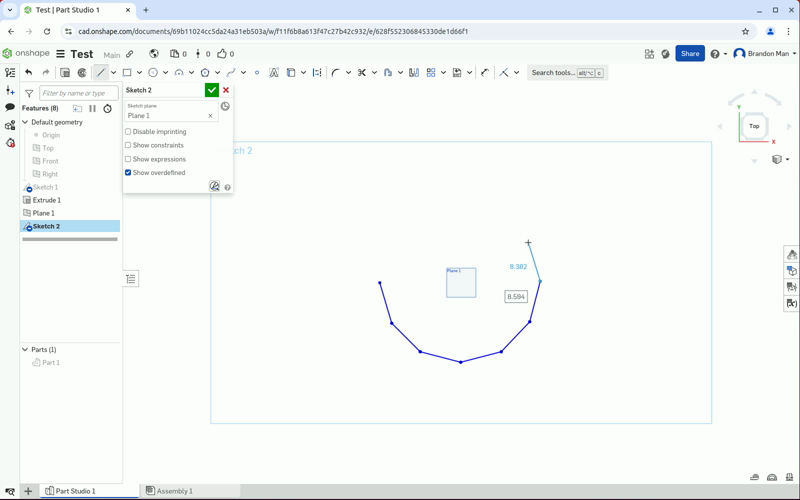
key_up(shift)
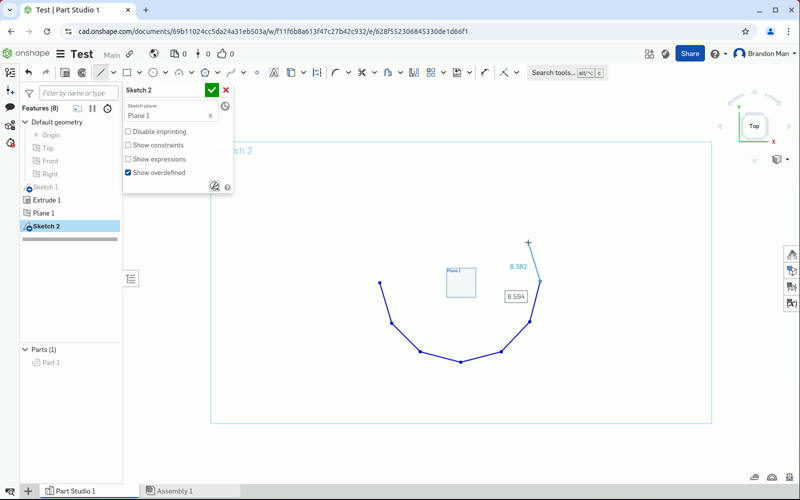
key_down(shift)
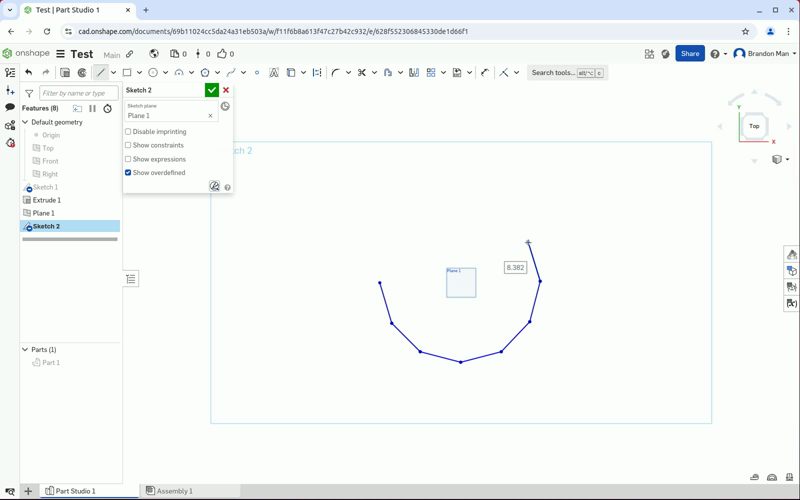
mouse_move(558, 242)
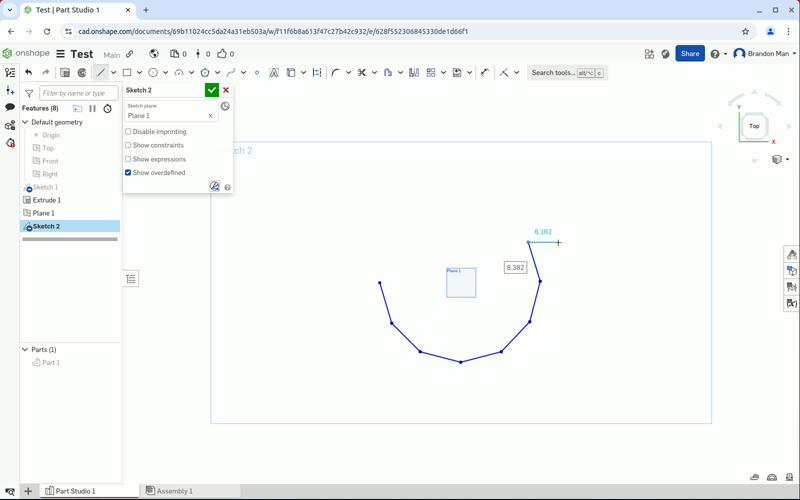
mouse_move(499, 212)
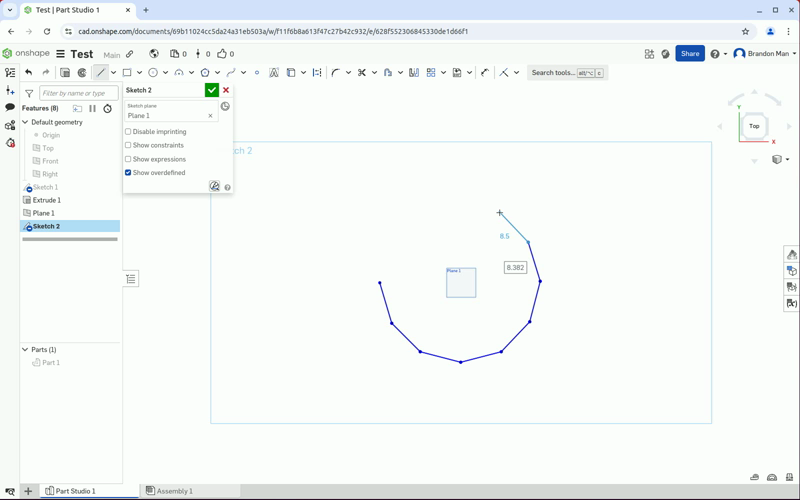
click(499, 212)
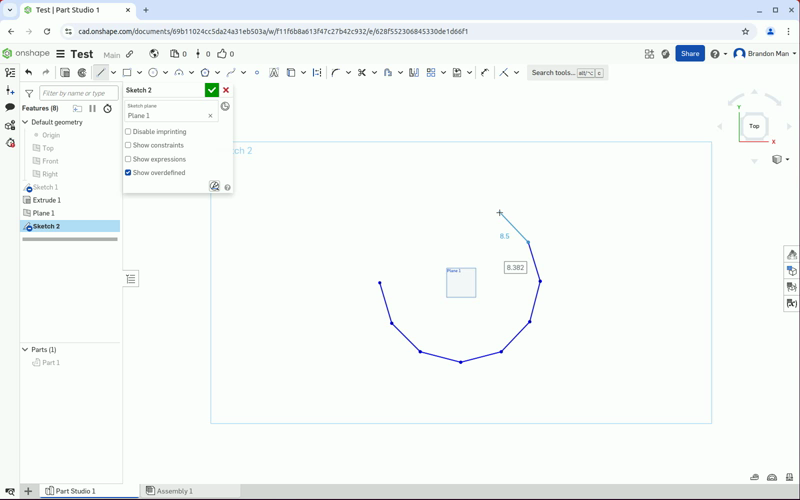
key_up(shift)
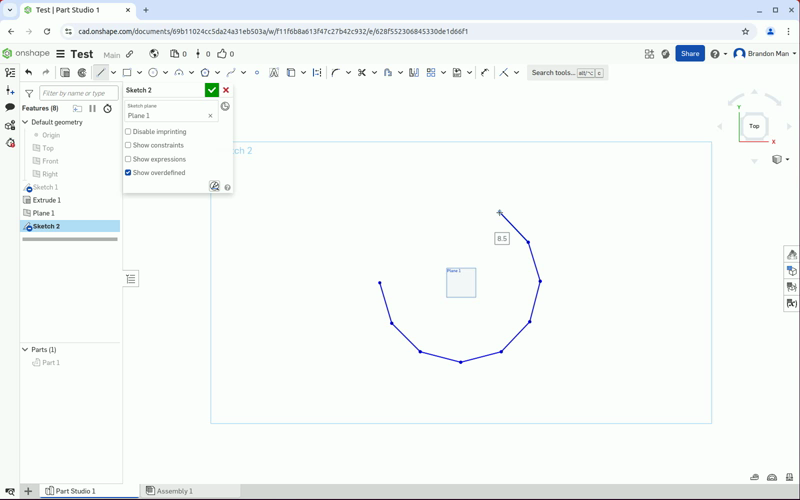
key_down(shift)
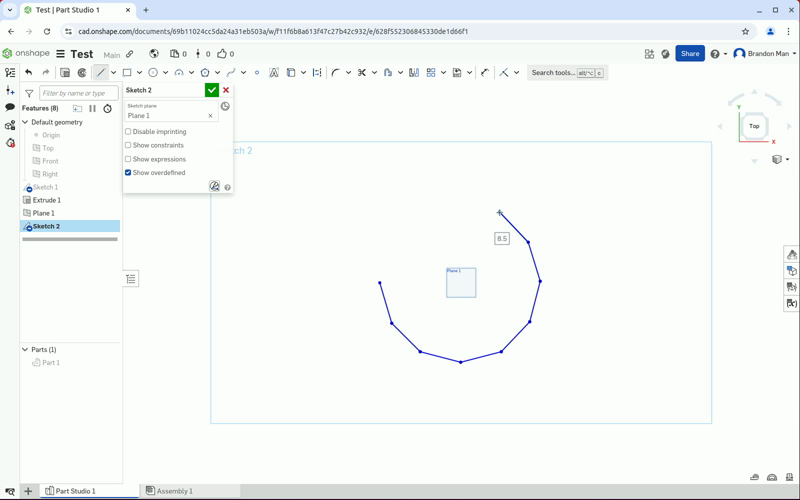
mouse_move(529, 212)
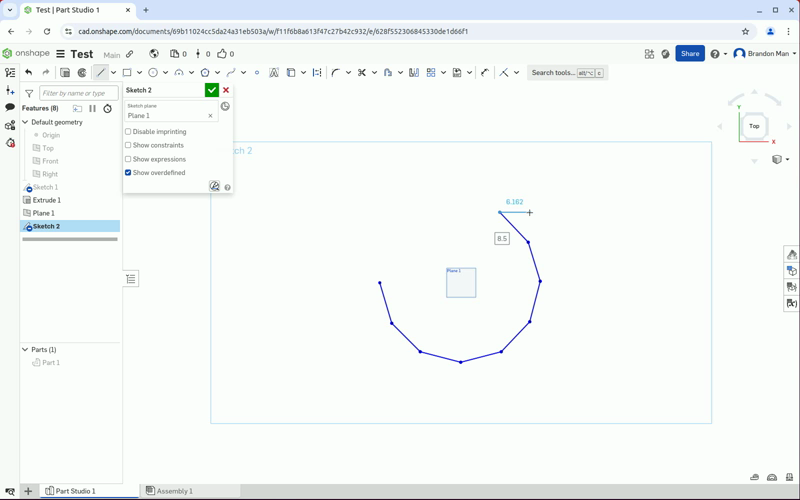
mouse_move(458, 201)
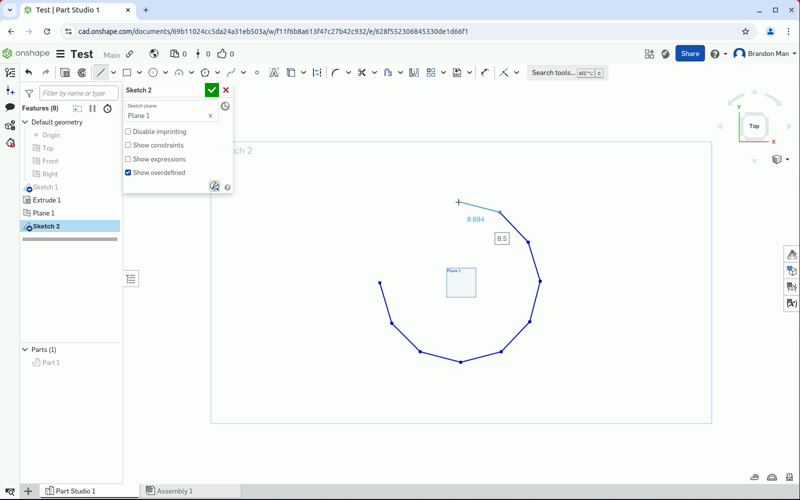
click(458, 201)
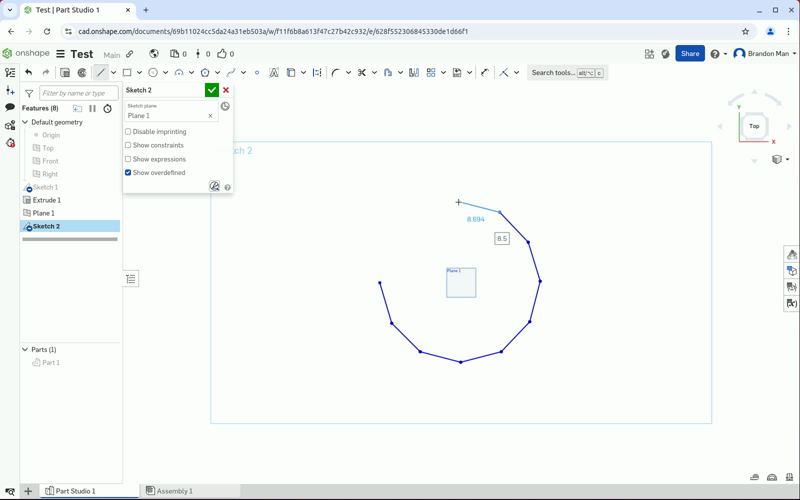
key_up(shift)
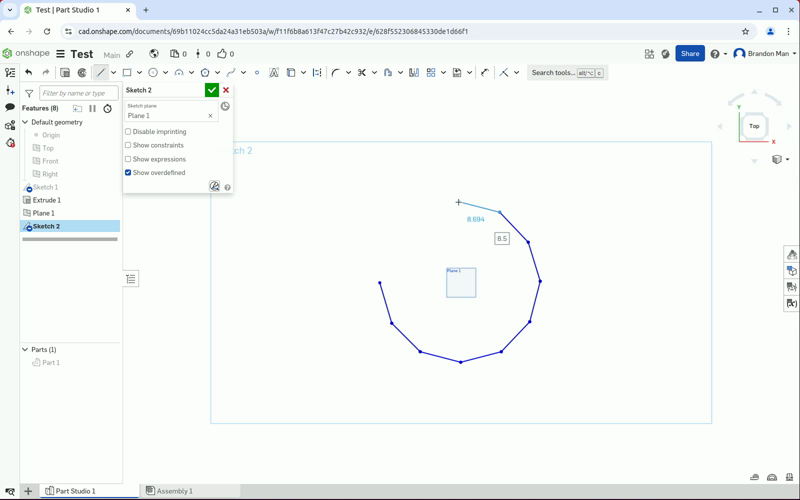
key_down(shift)
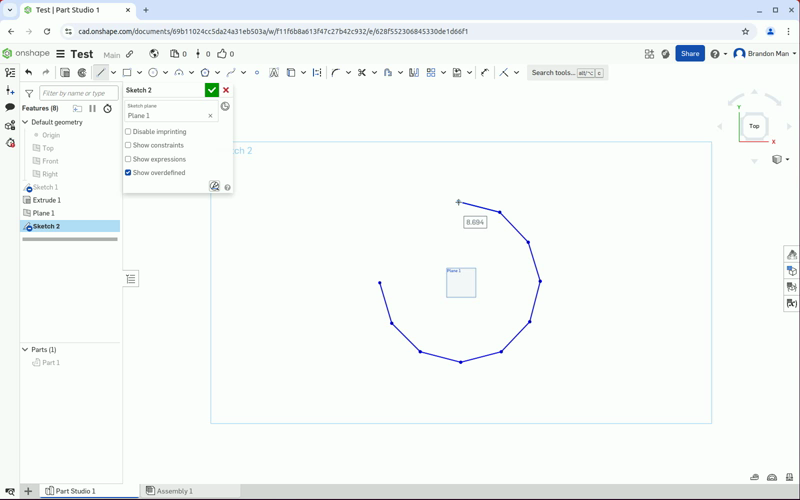
mouse_move(489, 201)
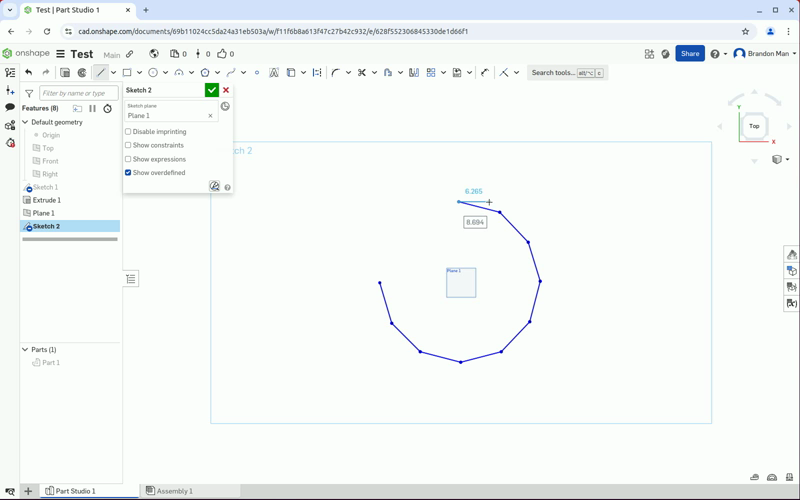
mouse_move(418, 213)
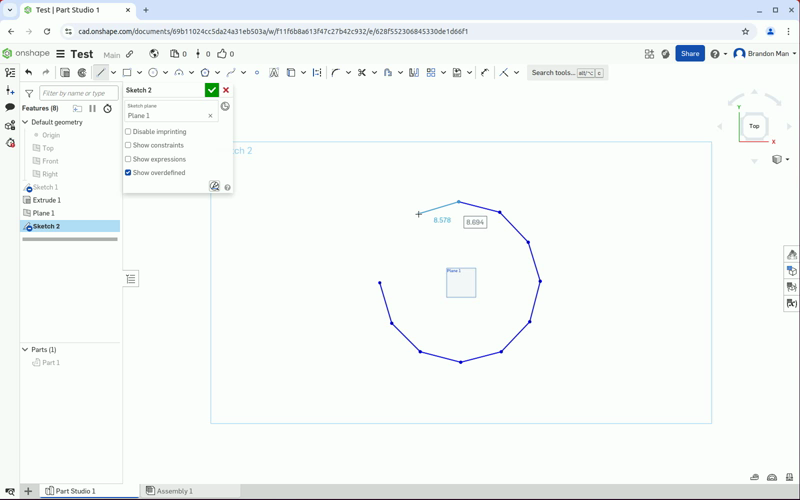
click(418, 213)
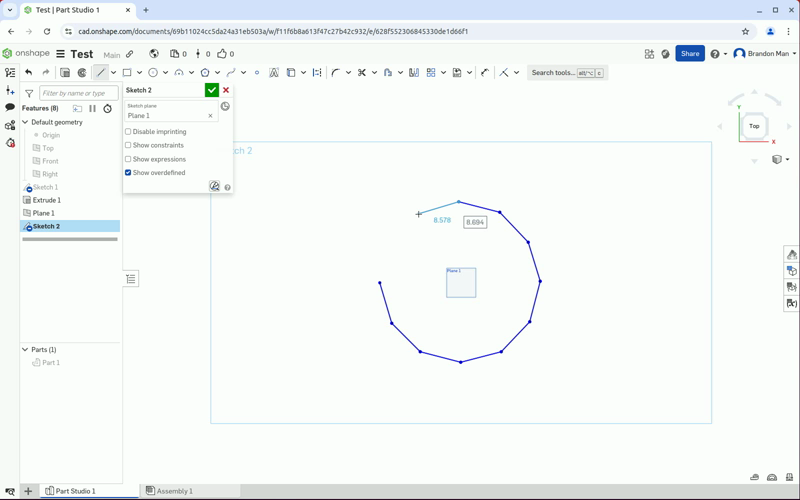
key_up(shift)
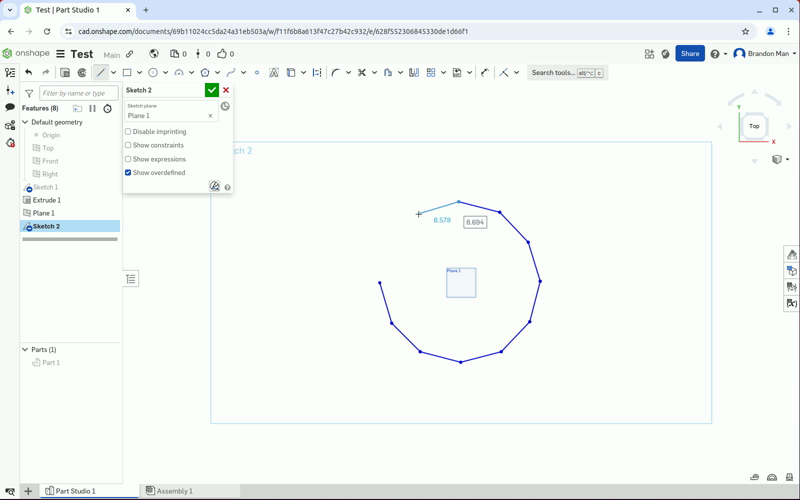
key_down(shift)
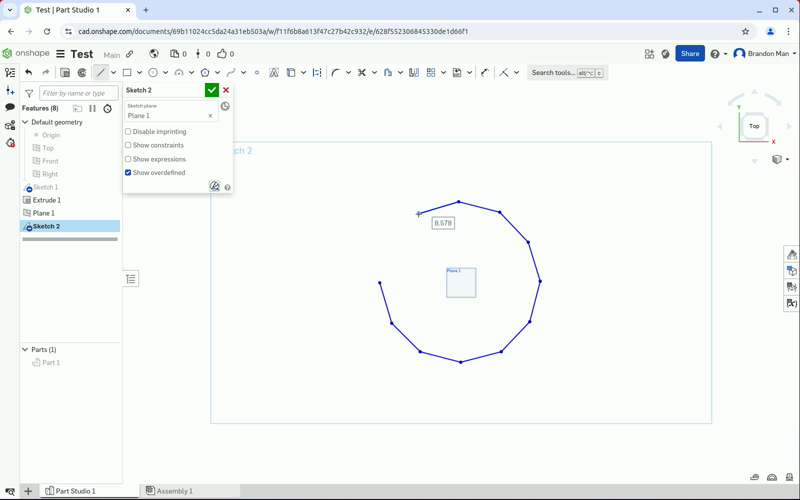
mouse_move(448, 213)
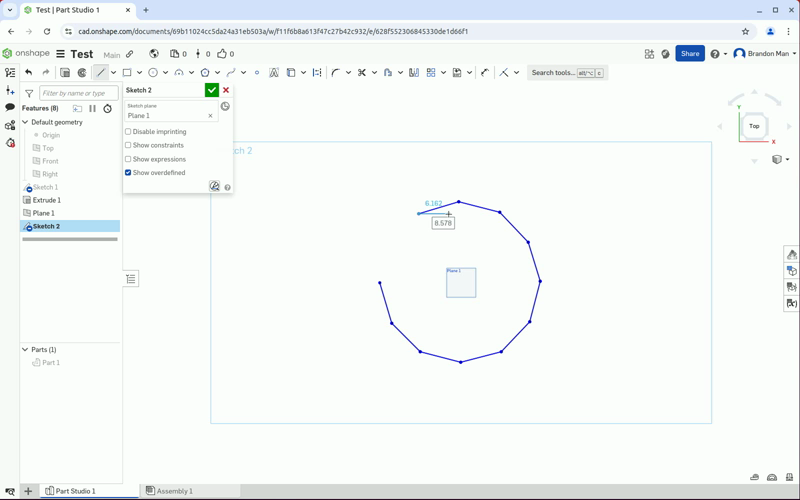
mouse_move(389, 242)
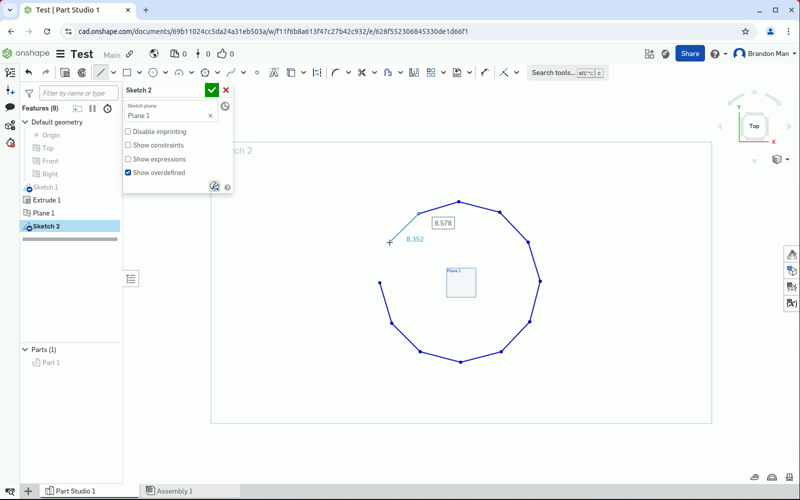
click(389, 242)
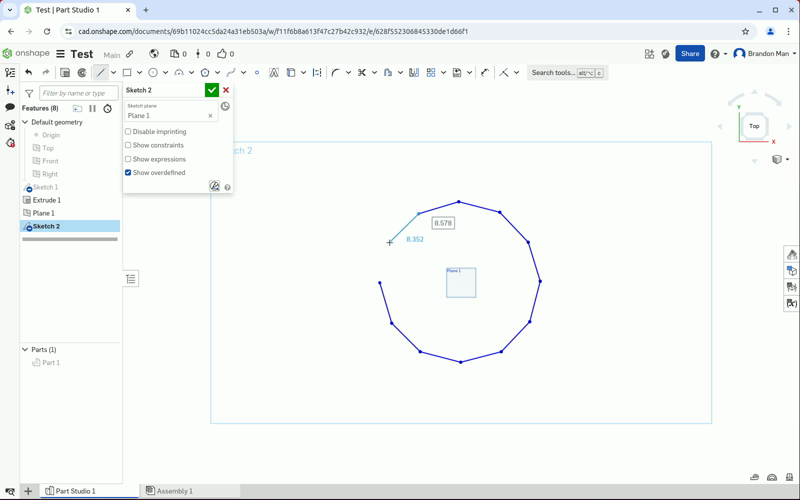
key_up(shift)
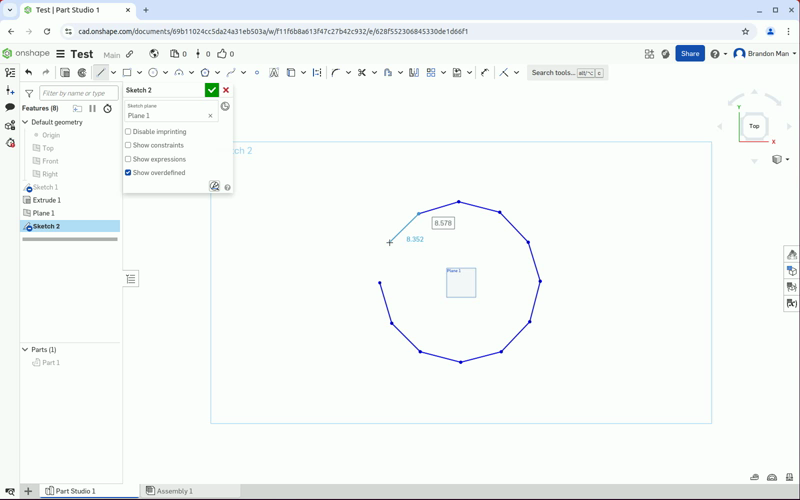
mouse_move(420, 242)
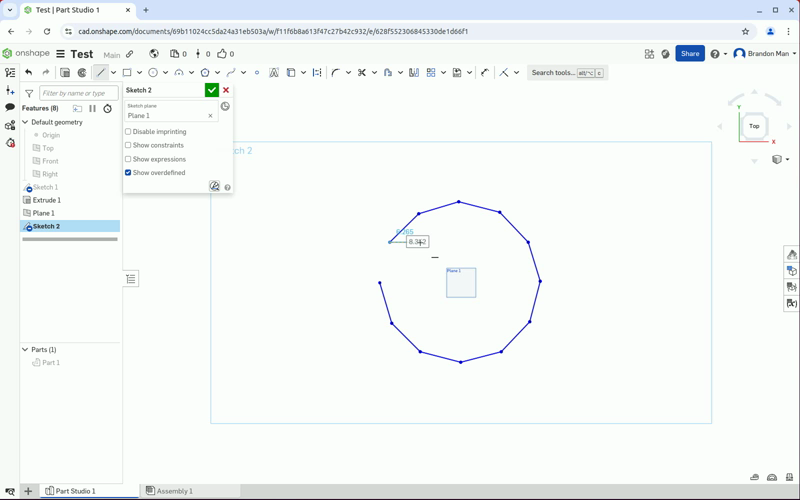
key_down(shift)
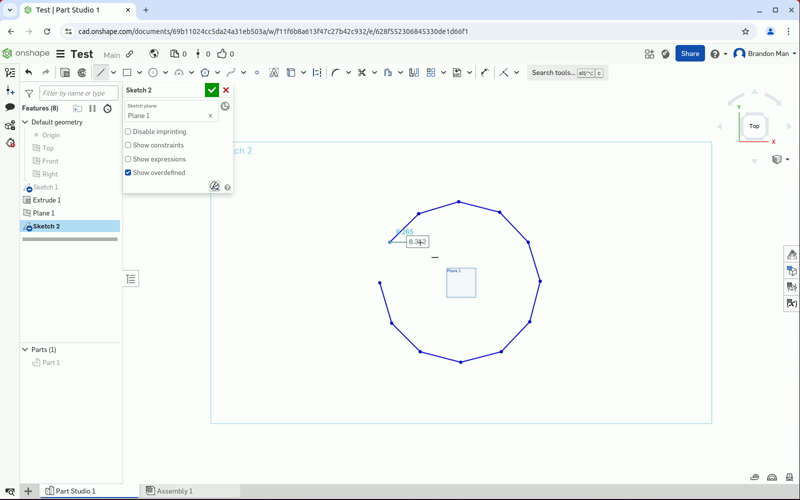
mouse_move(379, 282)
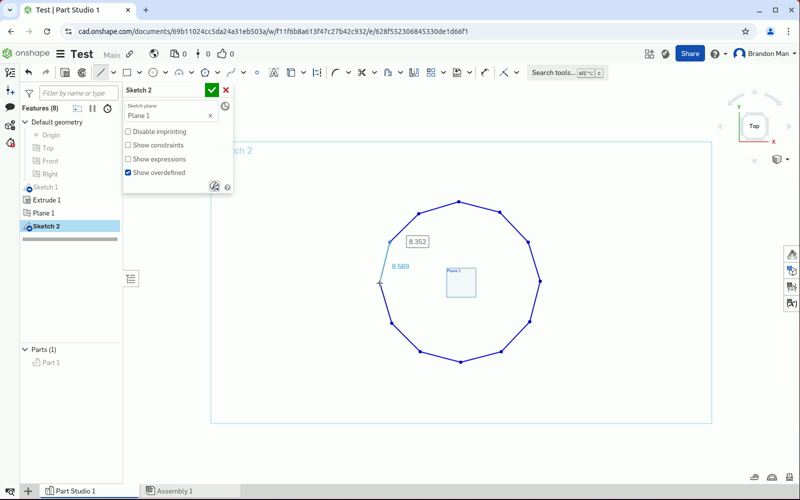
key_up(shift)
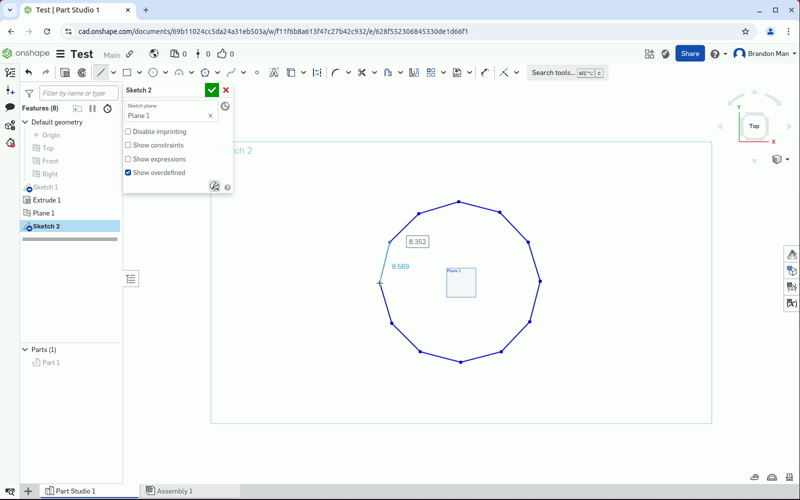
click(379, 282)
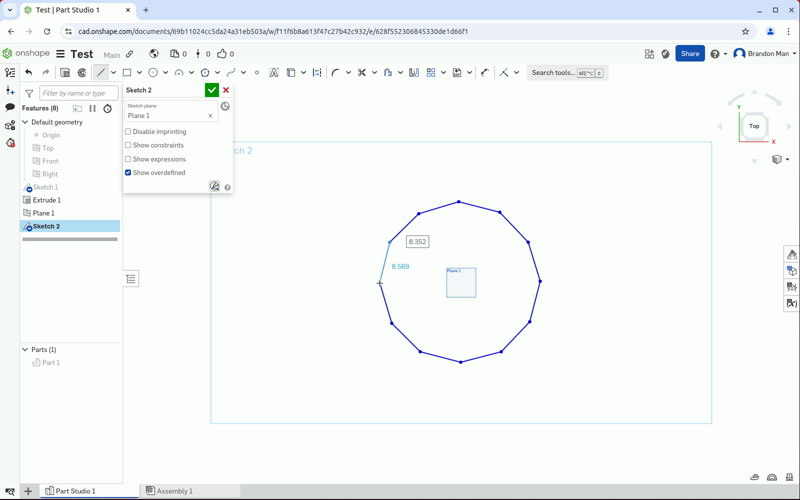
key(esc)
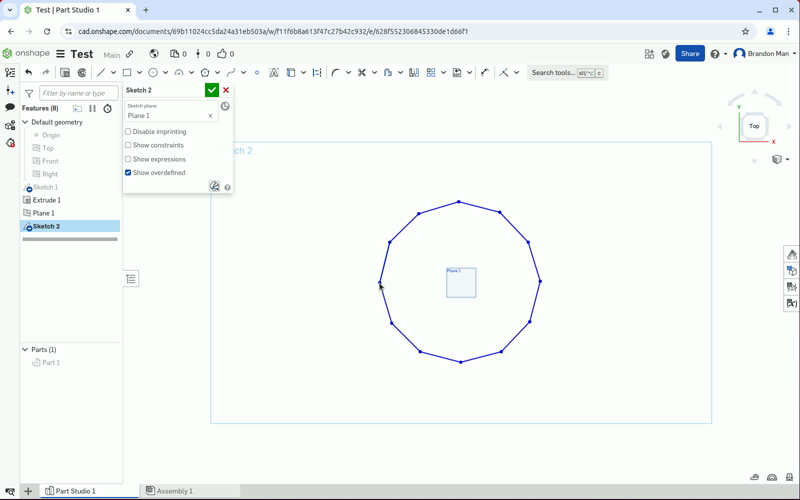
mouse_move(425, 265)
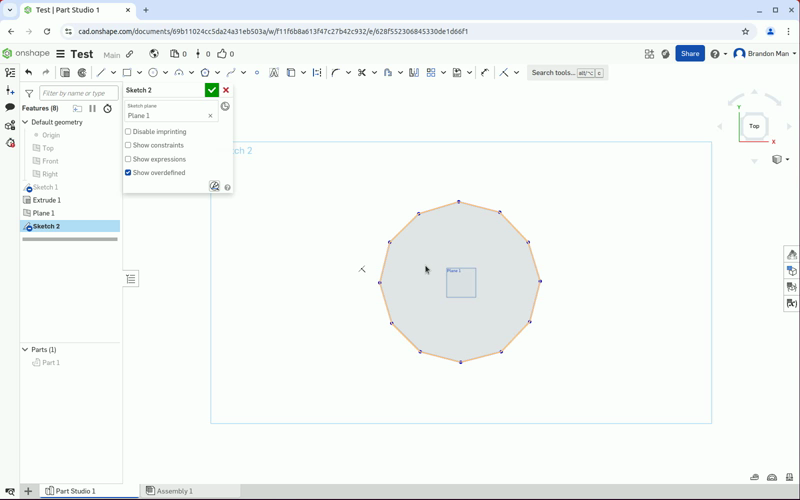
click(425, 265)
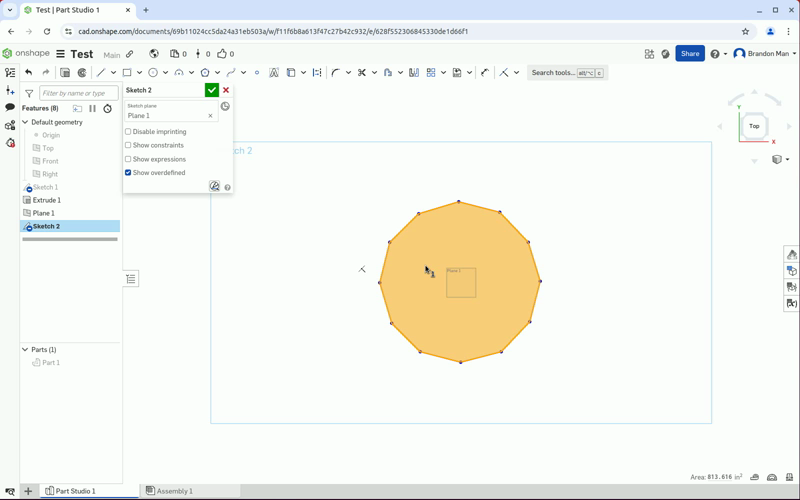
mouse_move(73, 352)
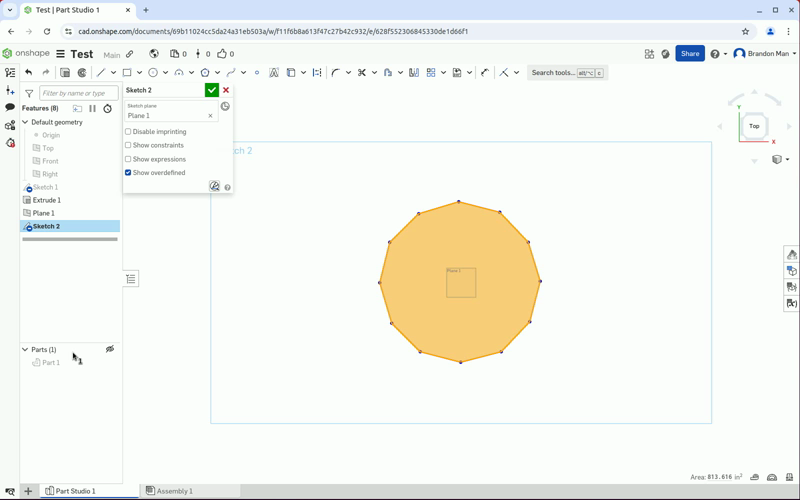
key(shift+y)
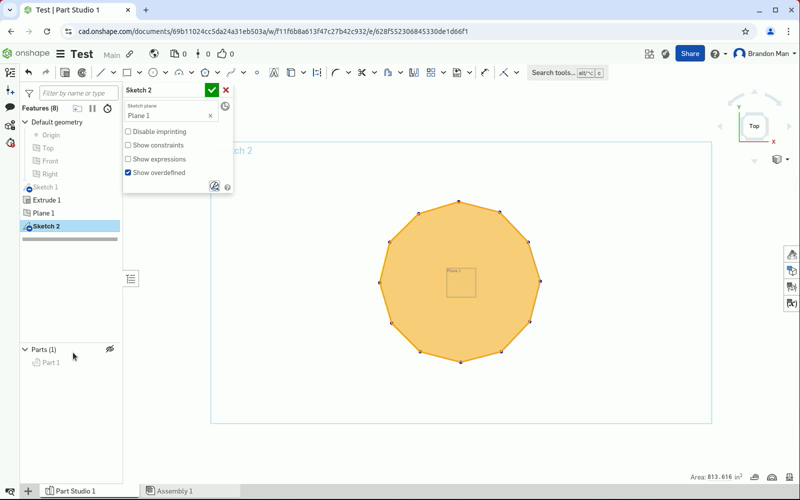
key(shift+e)
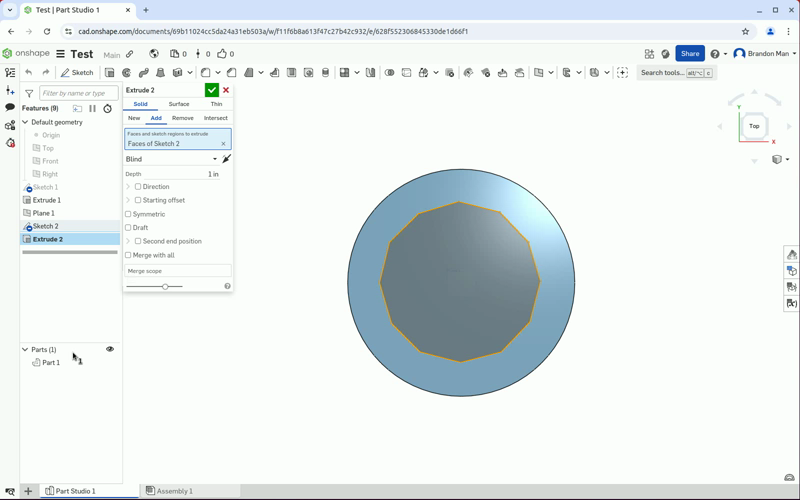
mouse_move(143, 106)
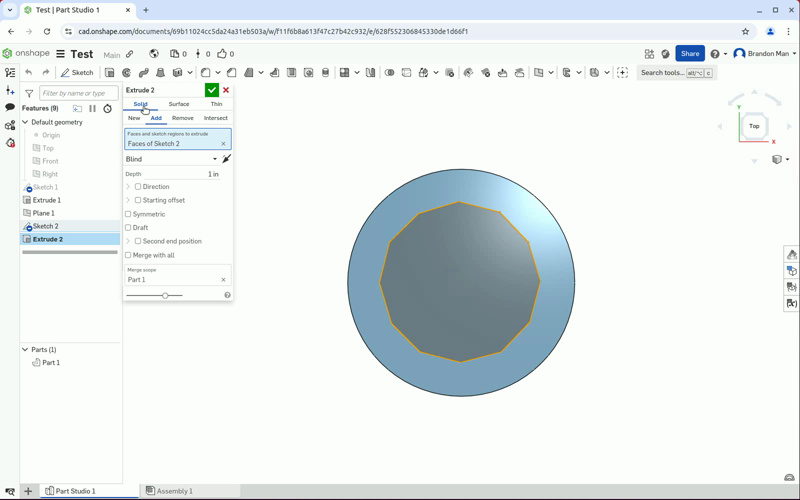
click(143, 106)
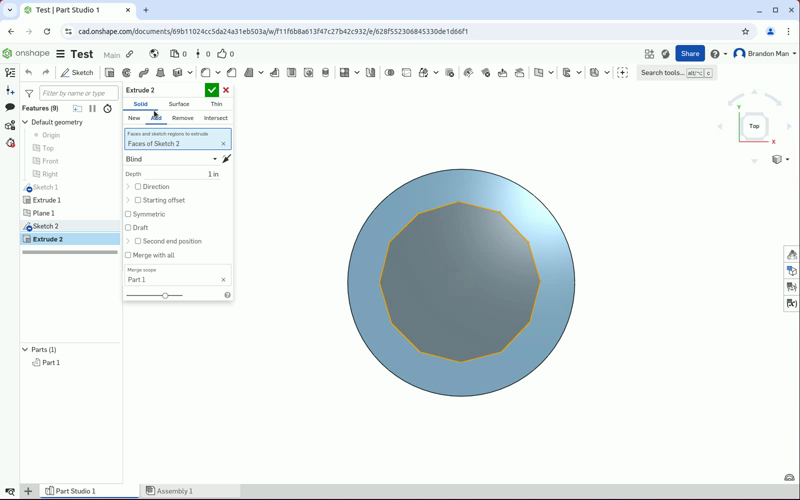
mouse_move(186, 120)
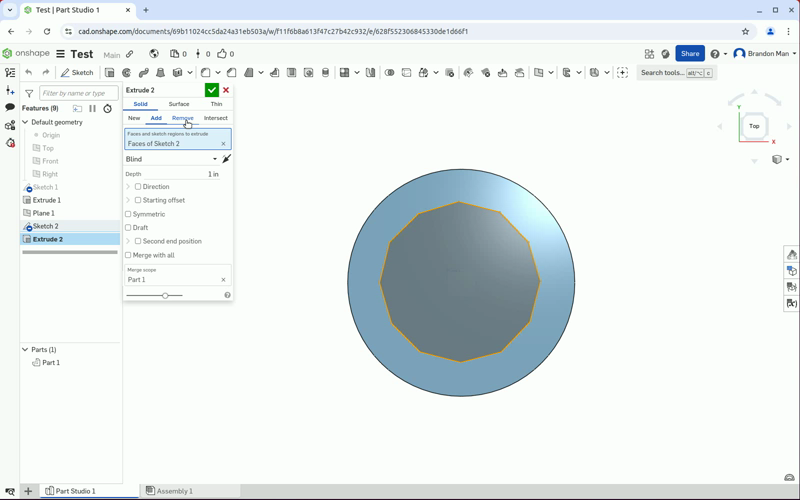
click(186, 120)
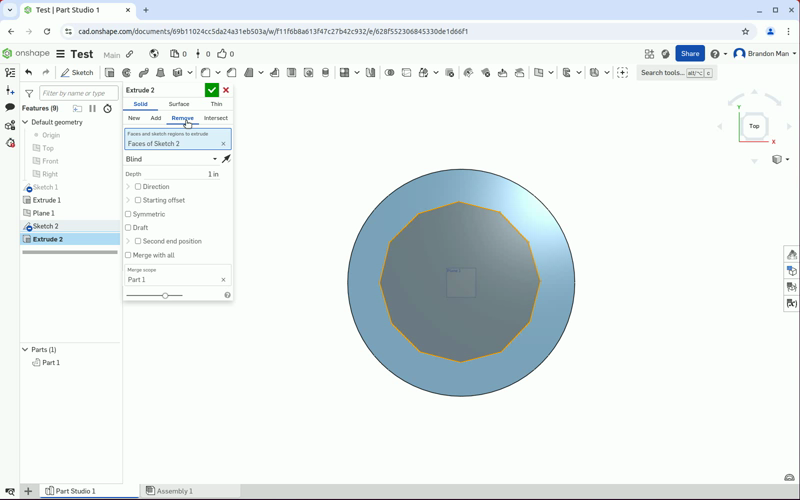
key(tab, 4)
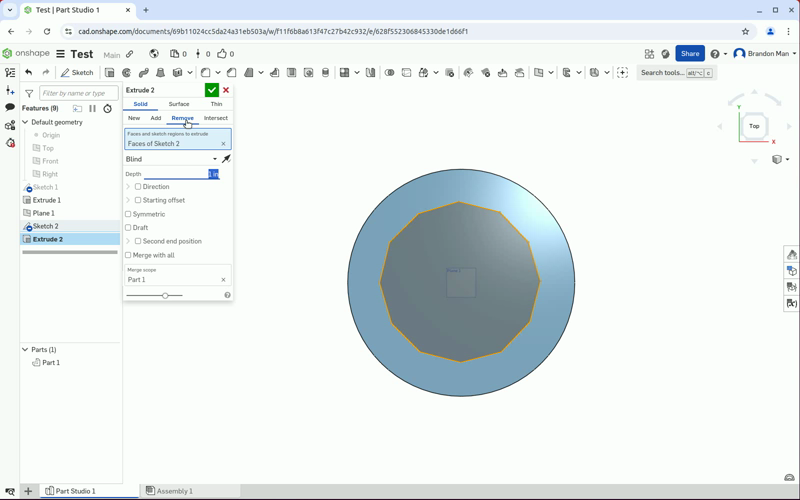
text(30.811)
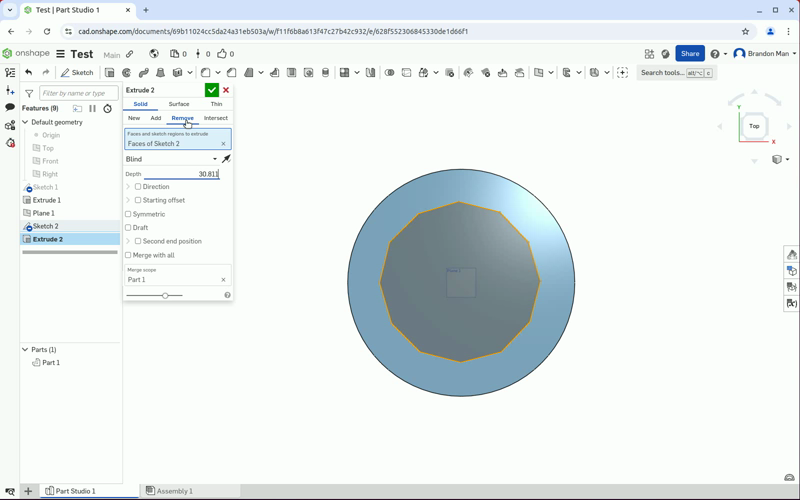
key(tab, 6)
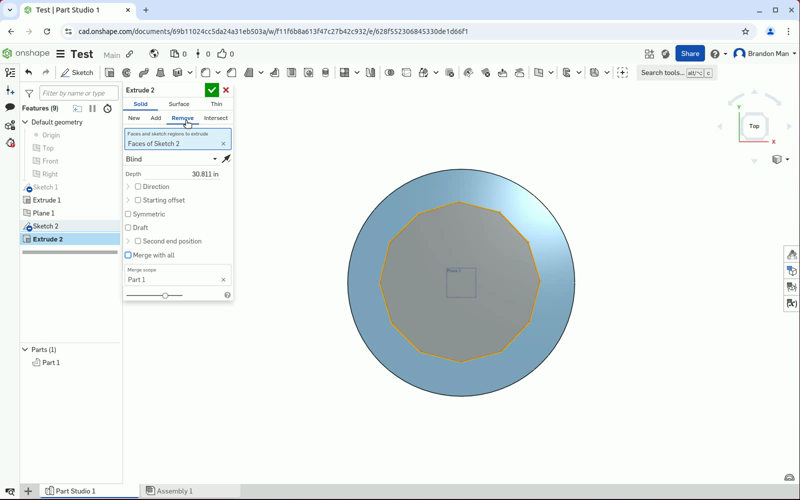
key(space)
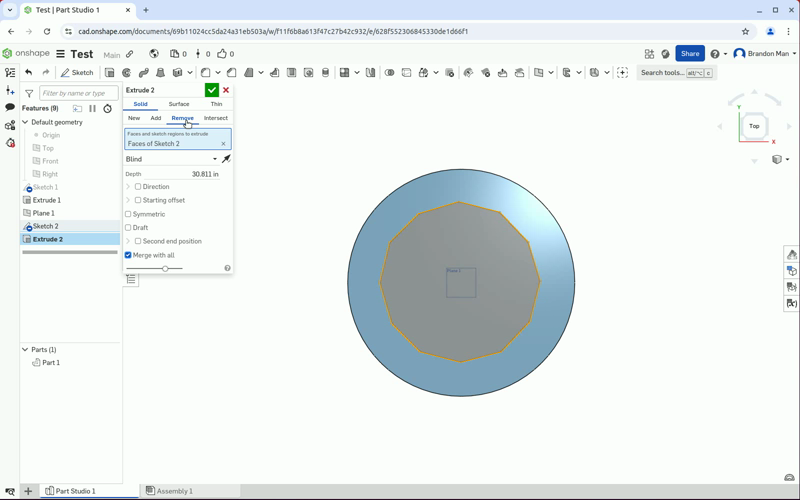
key(enter)
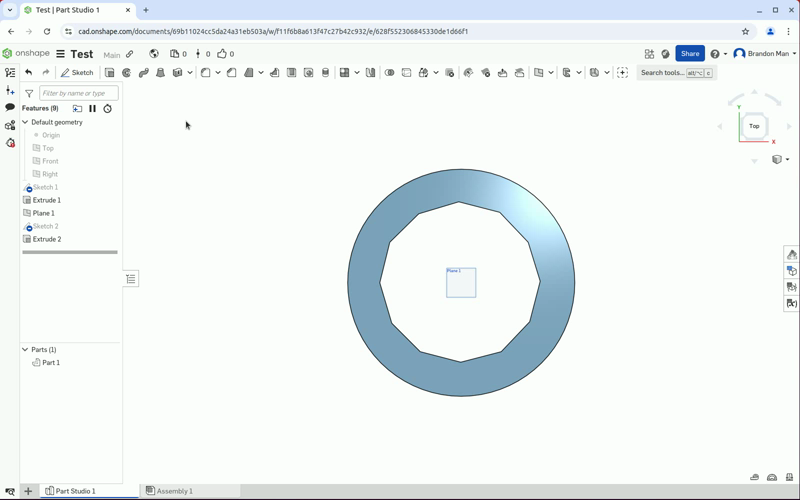
key(shift+h)
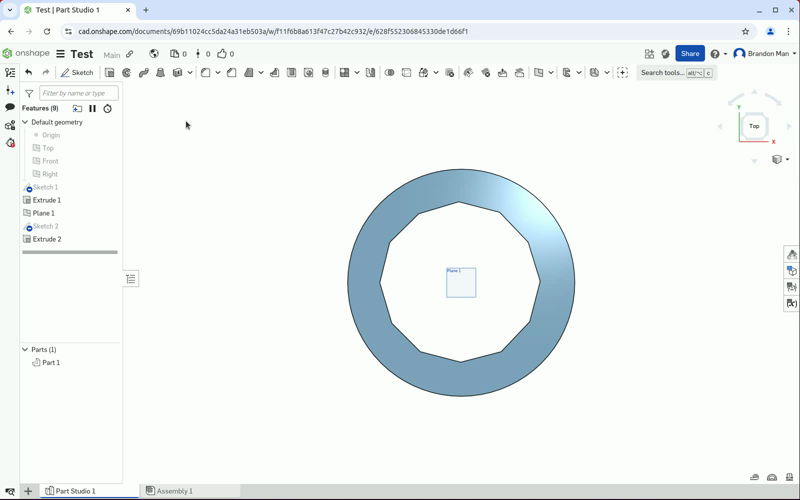
key(shift+h)
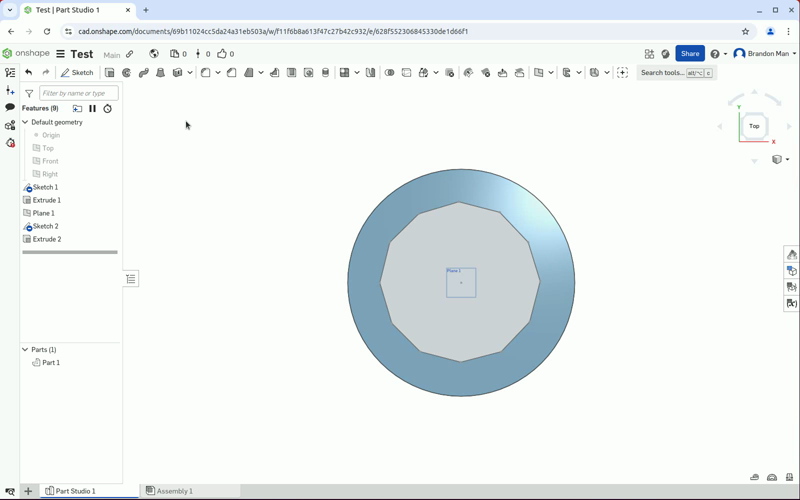
key(shift+7)
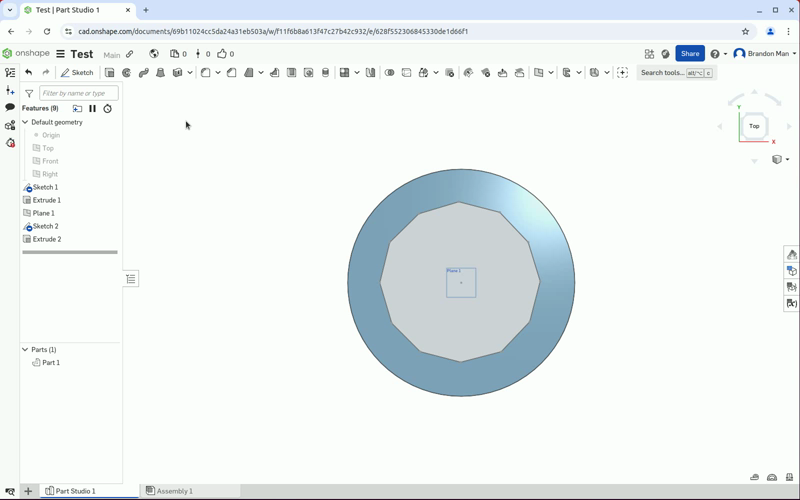
key(up, 3)
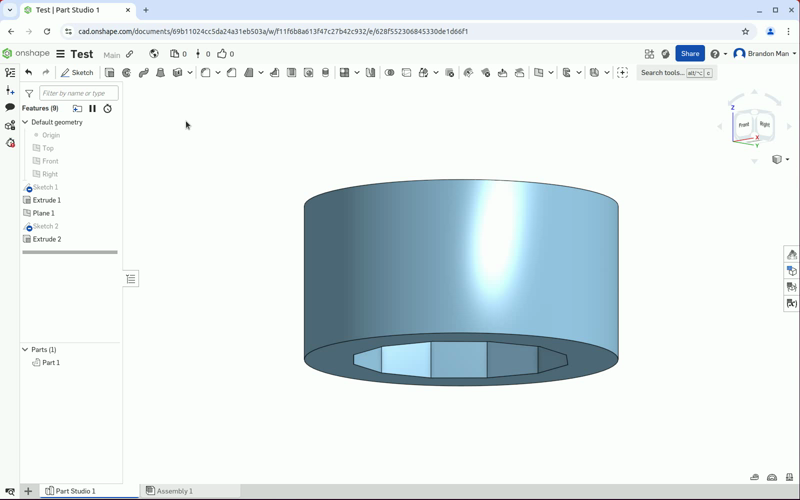
key(left, 3)
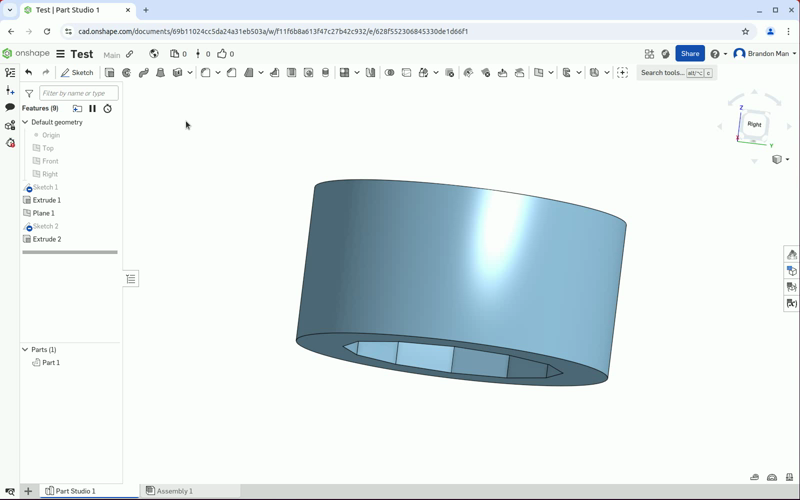
key(right, 3)
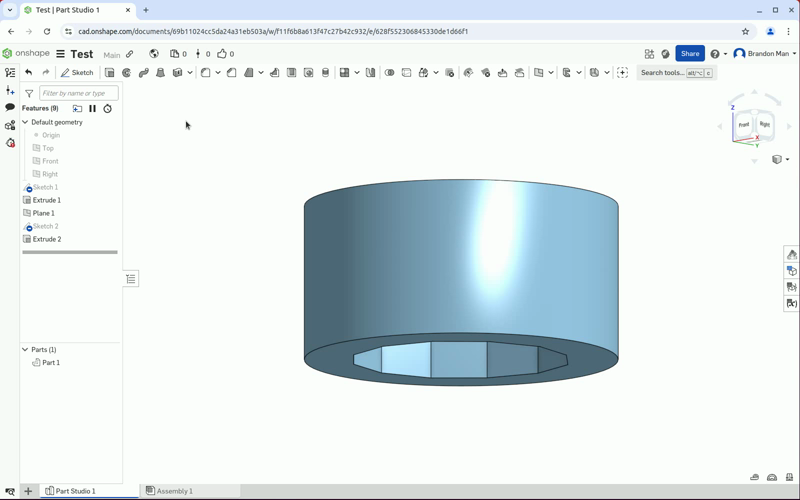
key(down, 3)
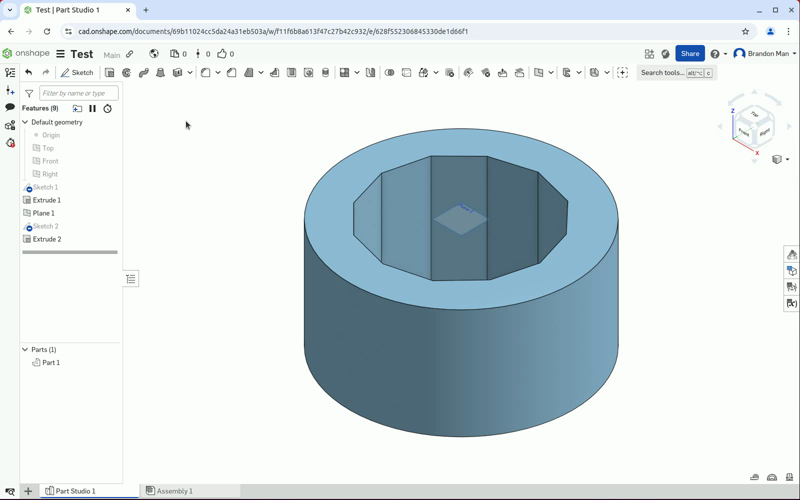
mouse_move(73, 189)
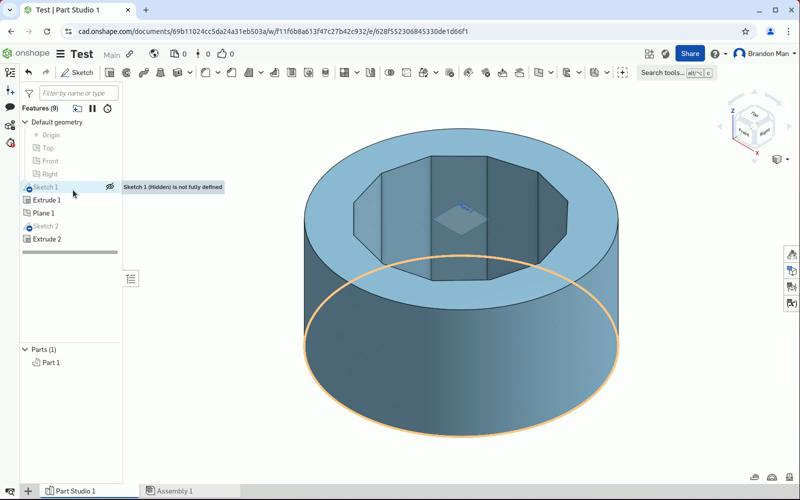
click(73, 189)